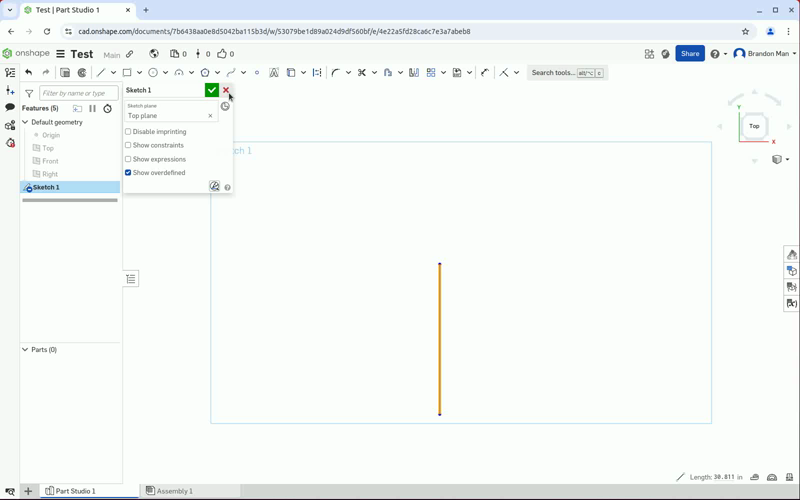
key(shift+h)
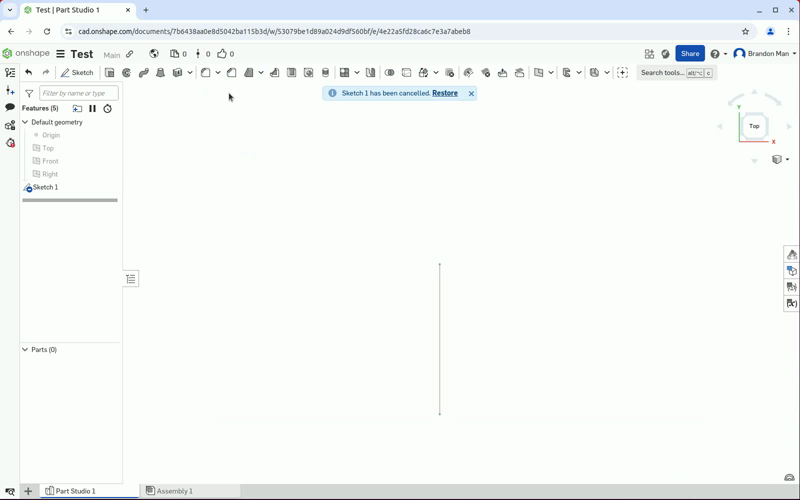
key(shift+s)
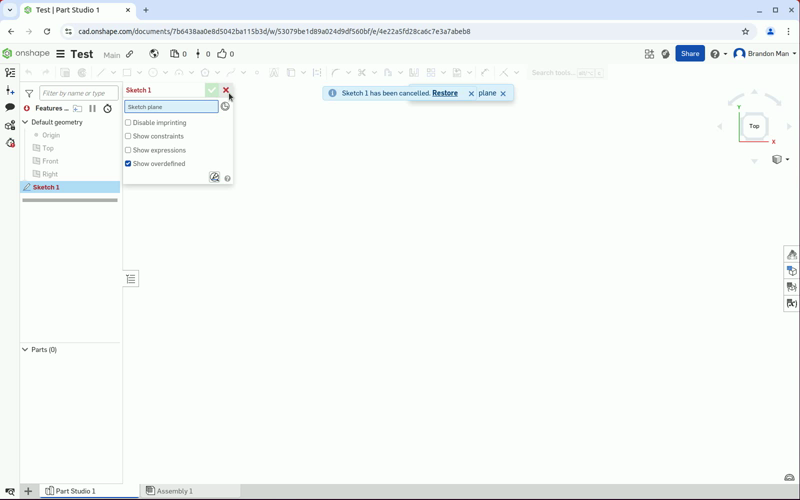
mouse_move(73, 150)
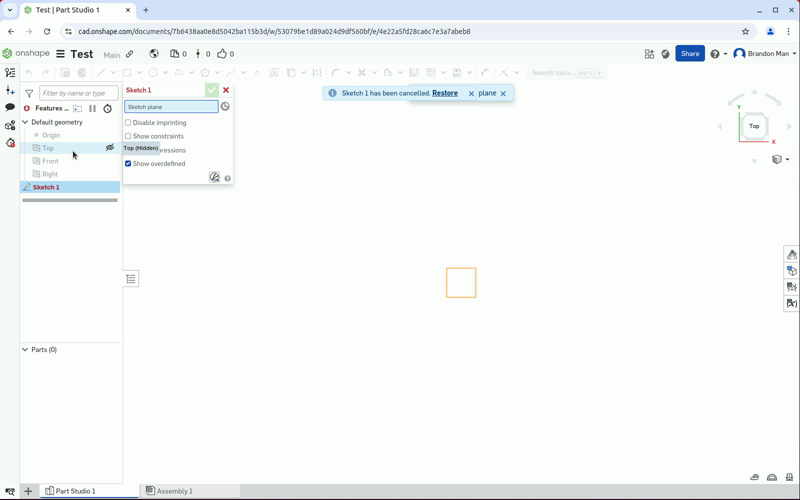
click(73, 150)
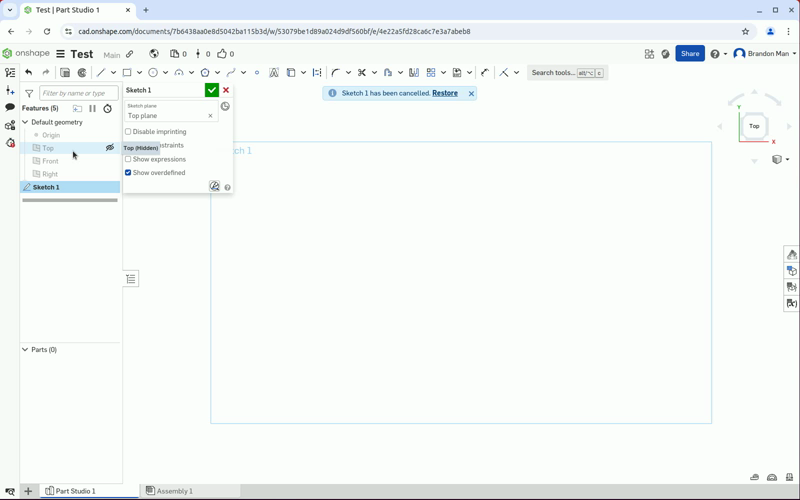
mouse_move(73, 352)
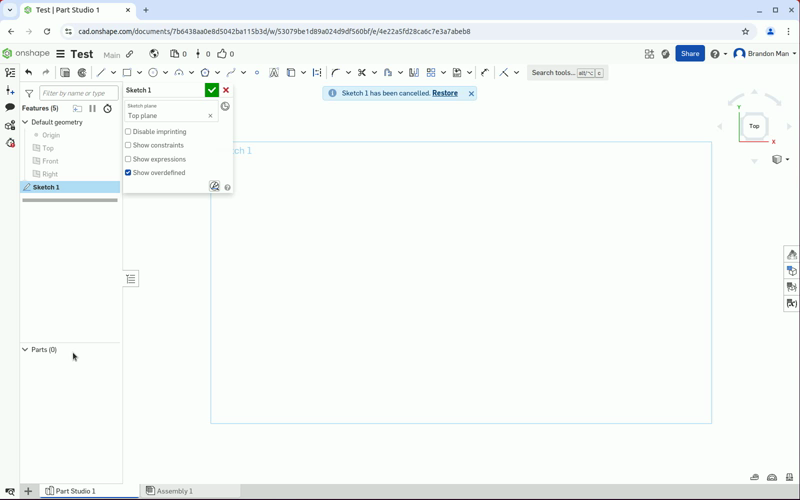
key(y)
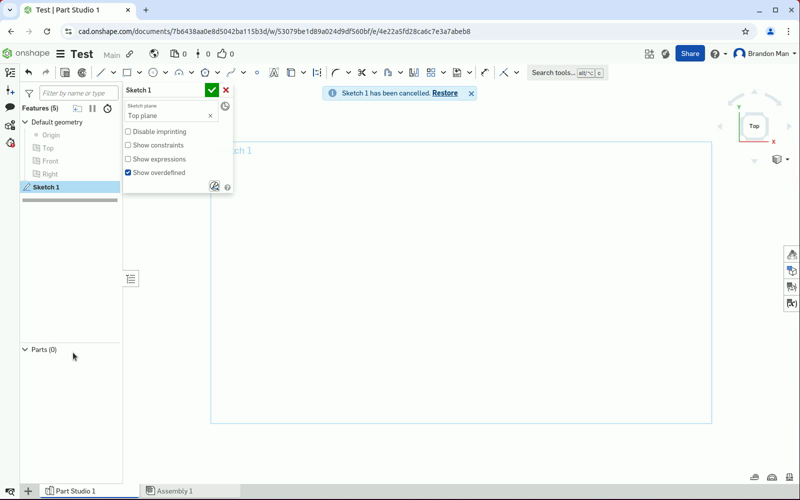
key(c)
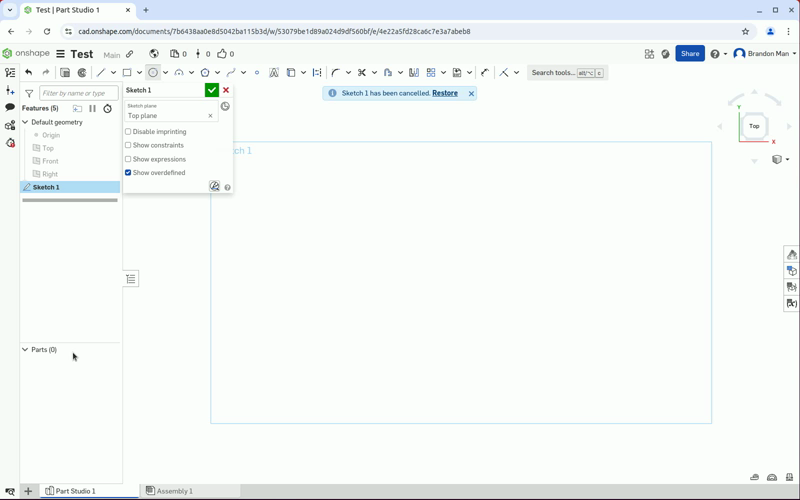
key_down(shift)
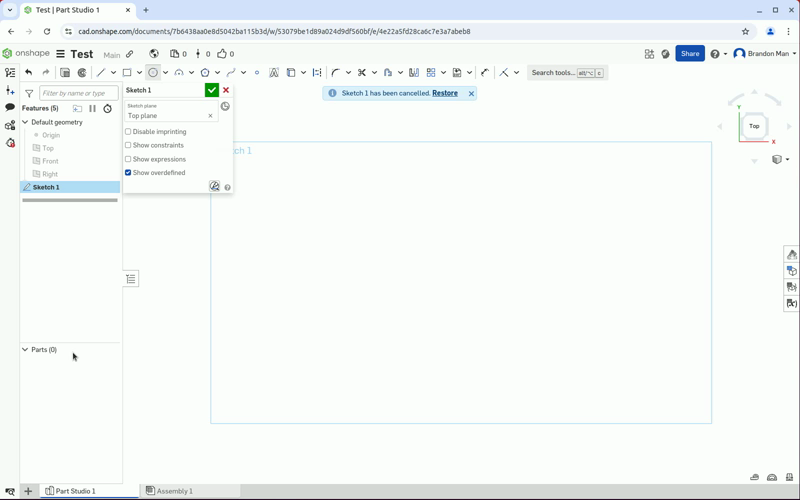
mouse_move(461, 282)
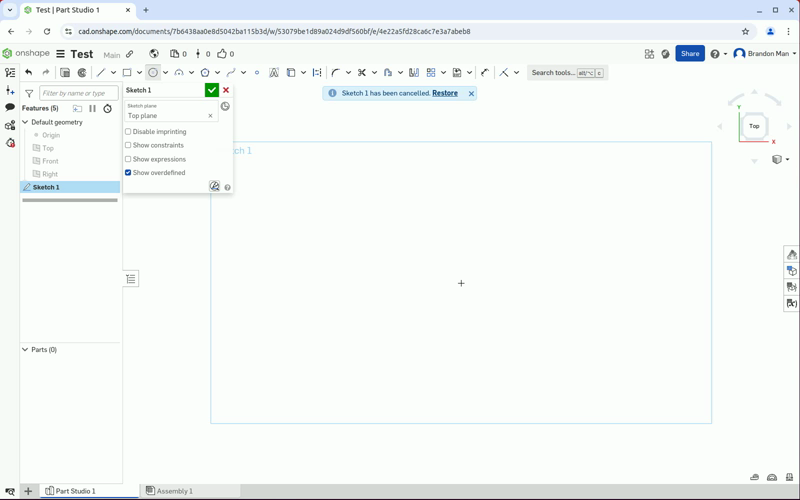
click(461, 282)
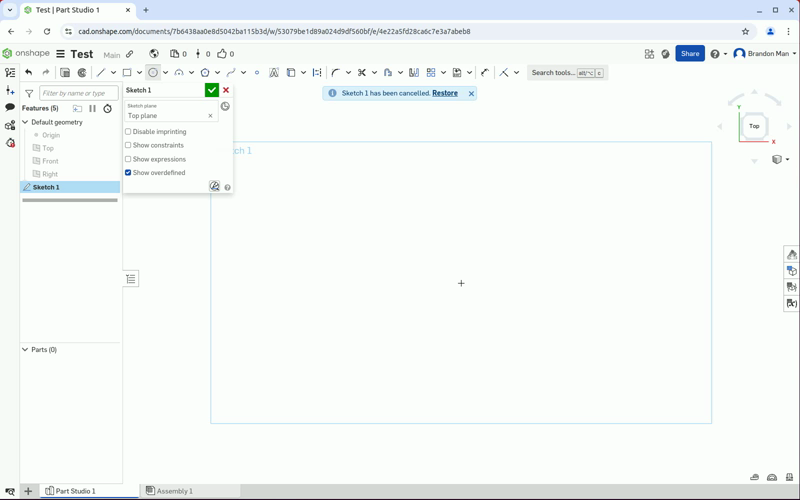
key_up(shift)
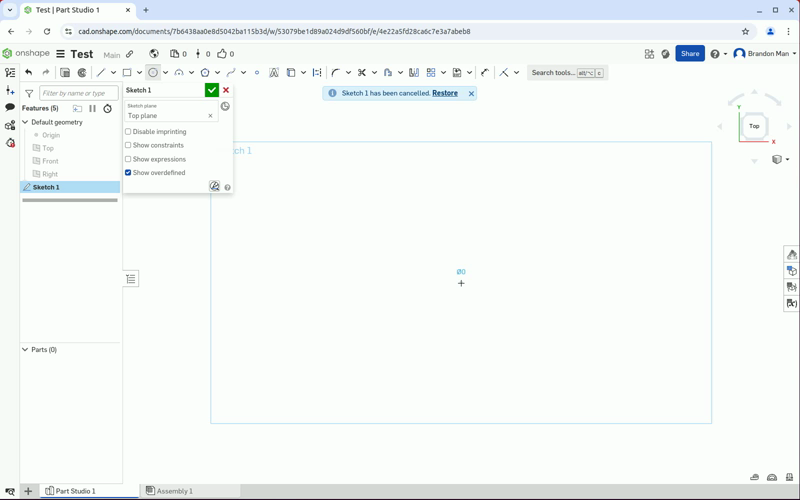
mouse_move(574, 282)
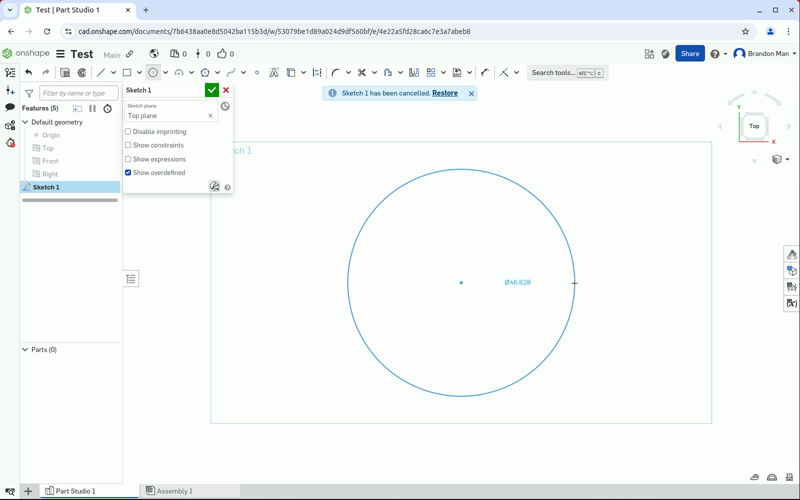
click(574, 282)
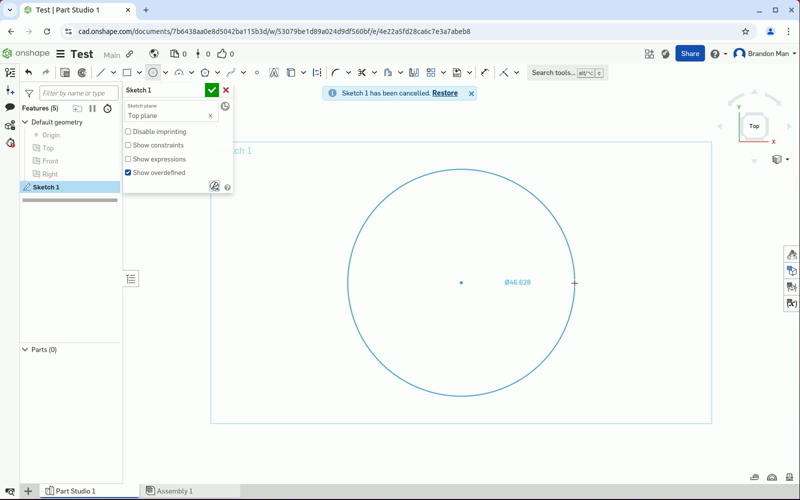
key(esc)
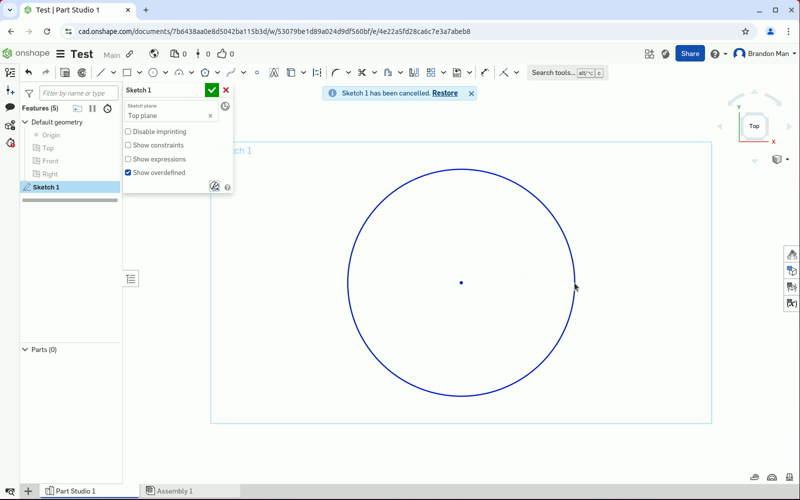
mouse_move(426, 246)
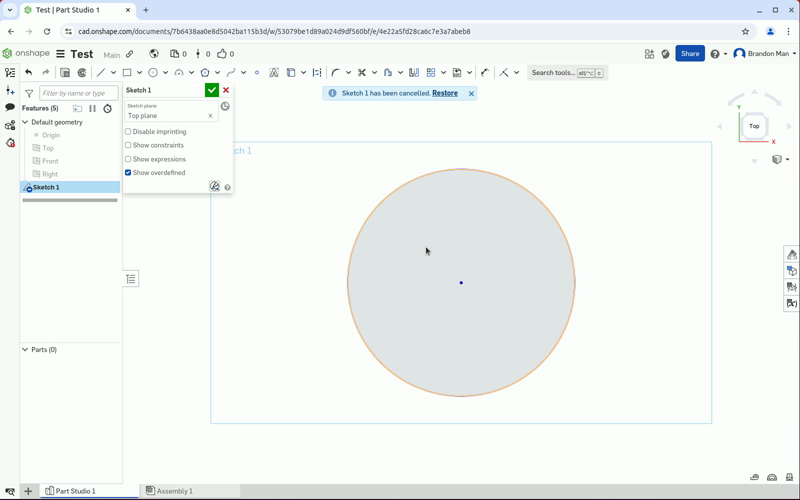
click(426, 246)
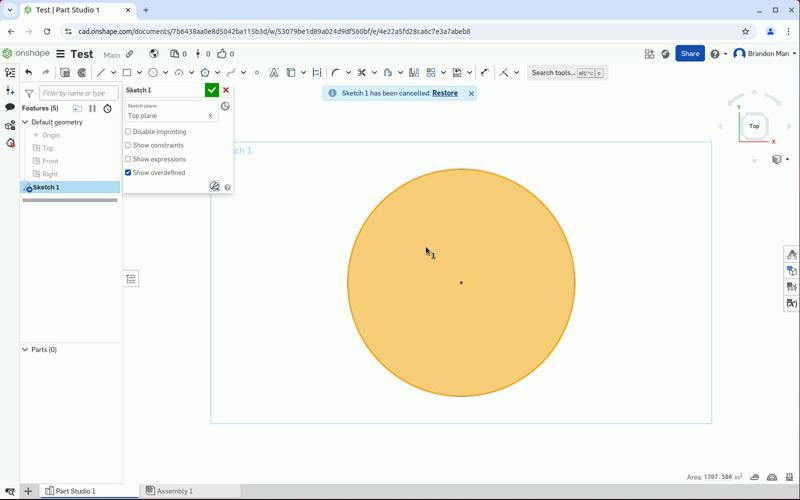
mouse_move(73, 352)
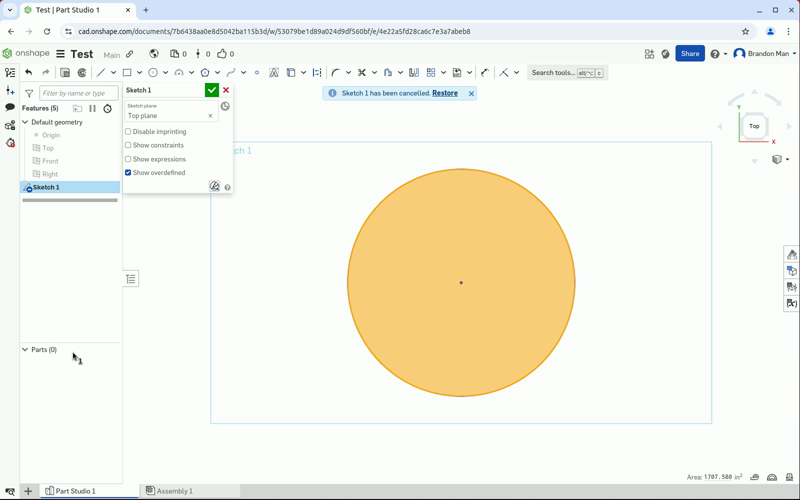
key(shift+y)
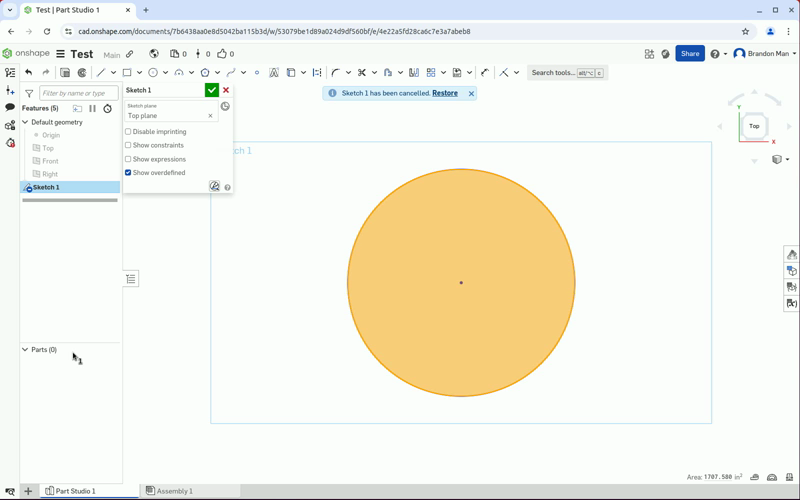
key(shift+e)
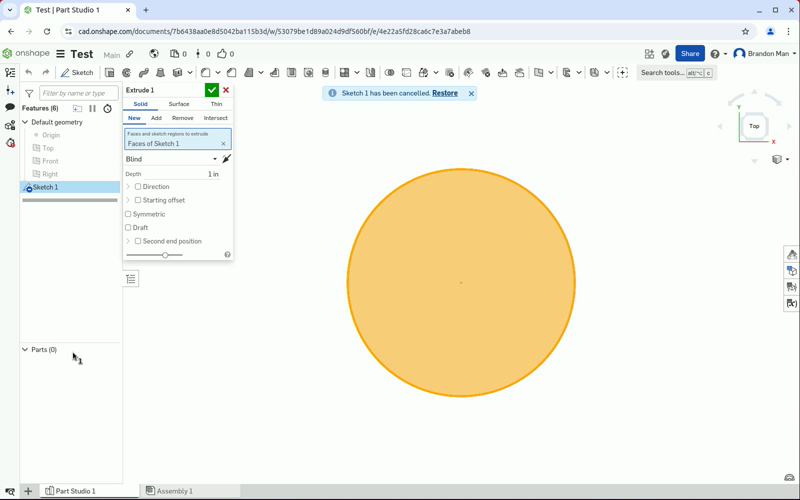
mouse_move(143, 106)
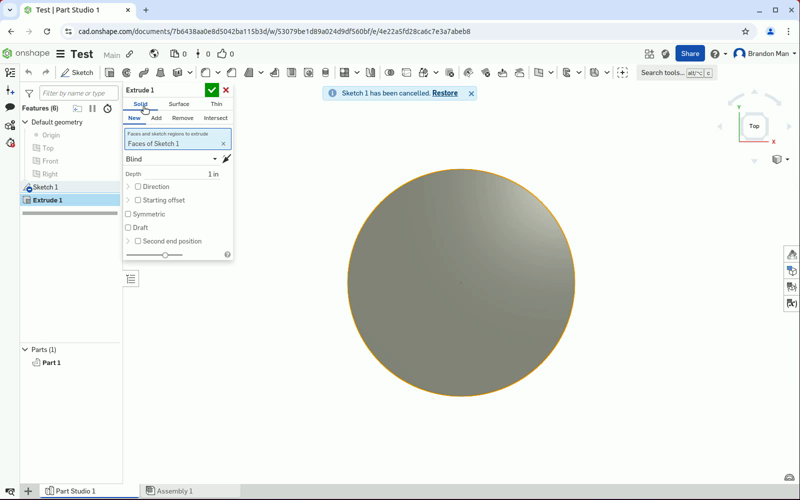
click(143, 106)
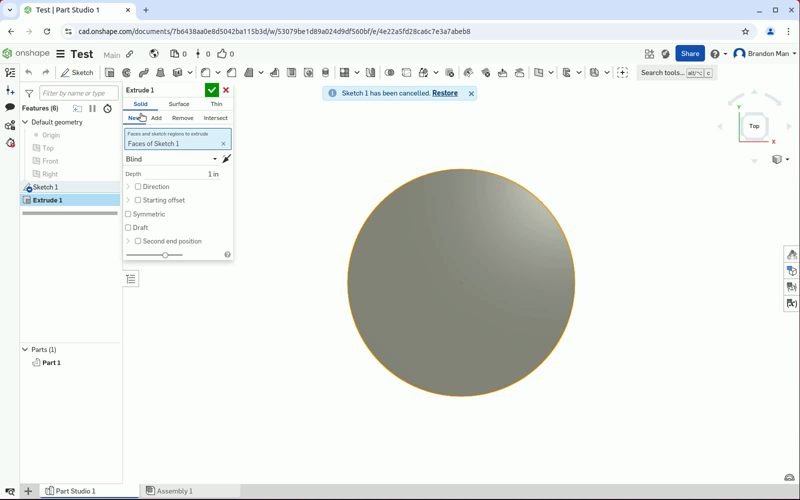
mouse_move(137, 120)
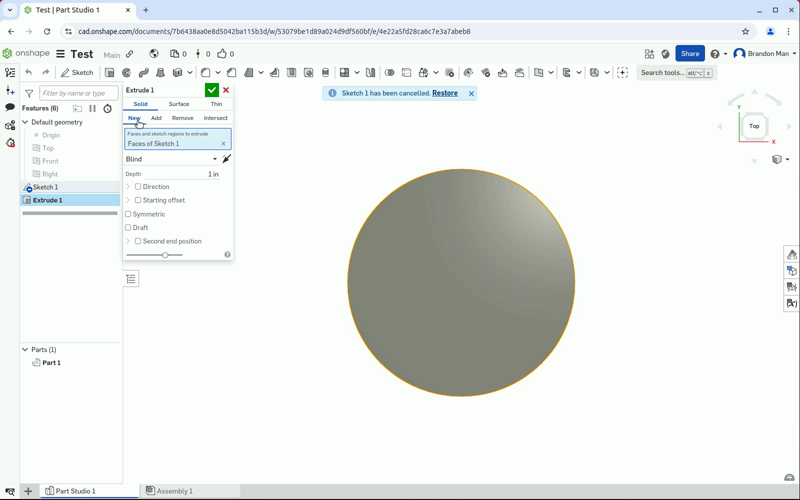
click(137, 120)
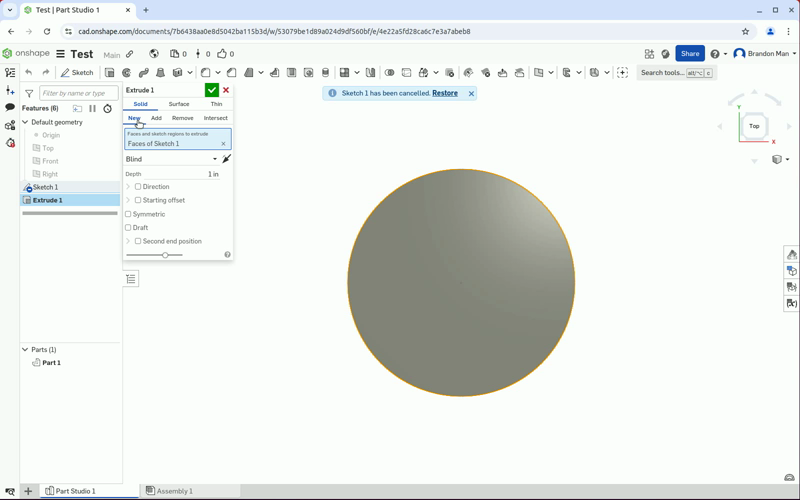
key(tab, 4)
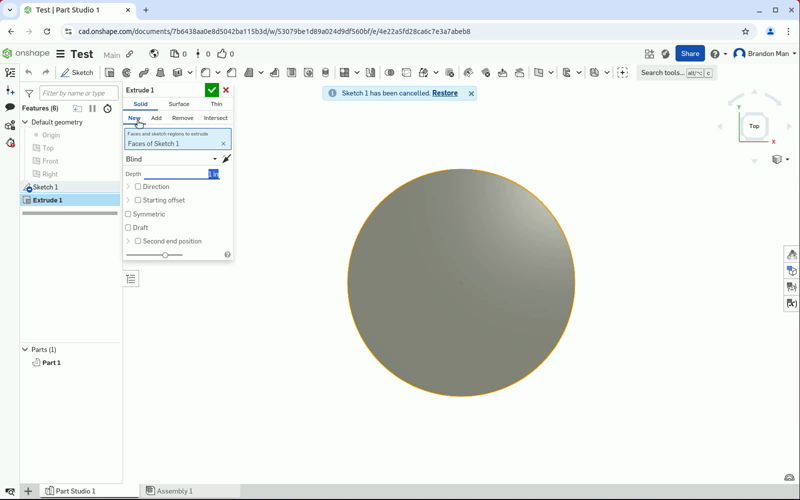
text(6.981)
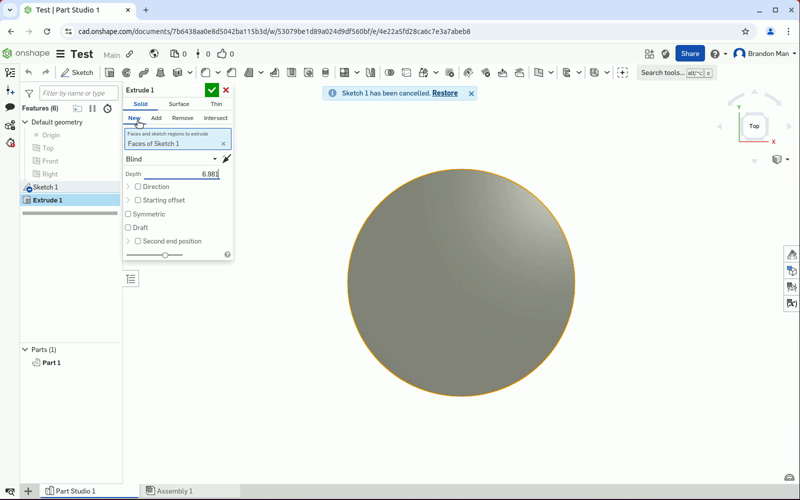
key(enter)
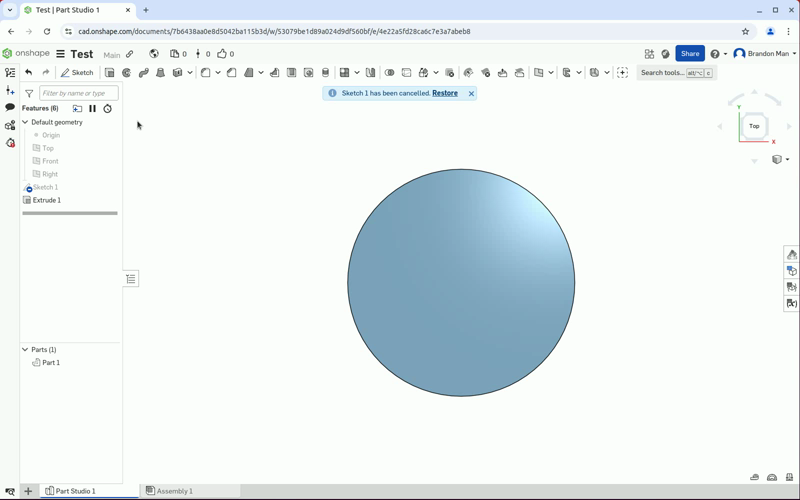
key(shift+h)
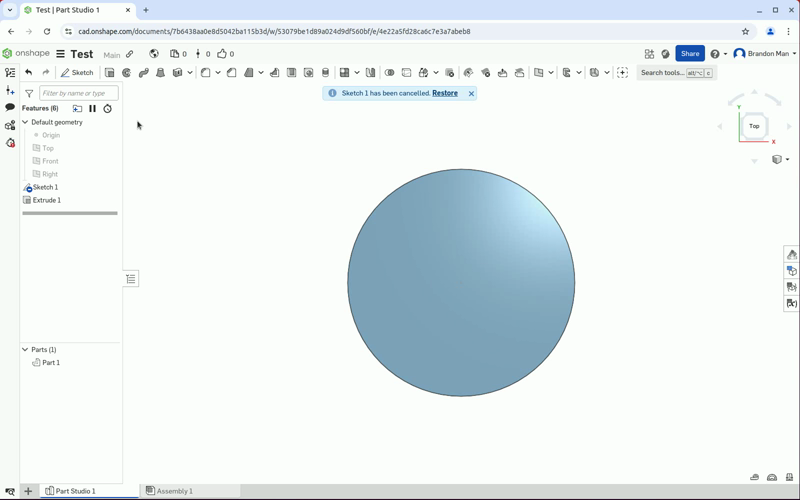
key(shift+h)
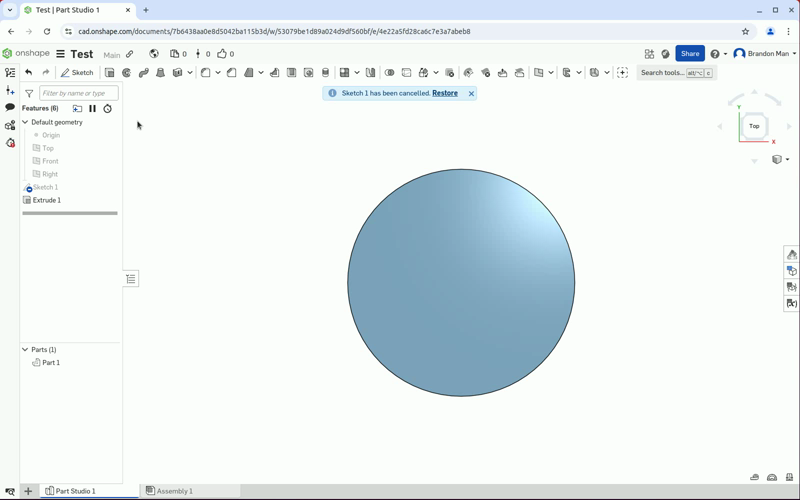
mouse_move(73, 189)
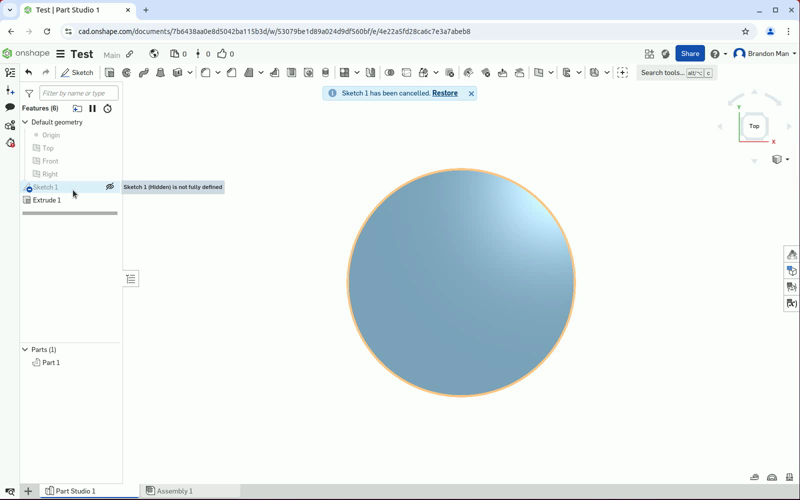
click(73, 189)
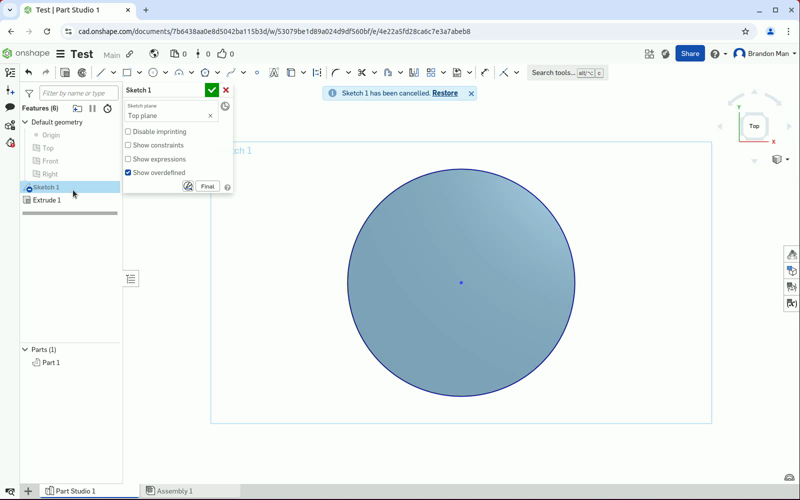
mouse_move(229, 92)
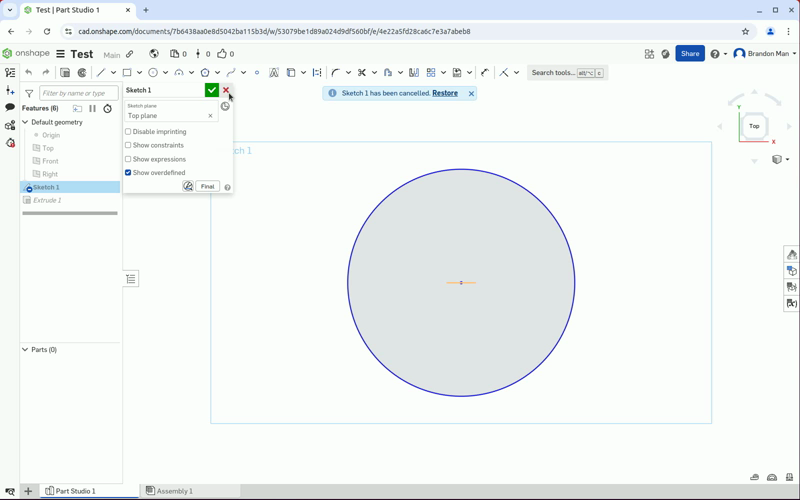
click(229, 92)
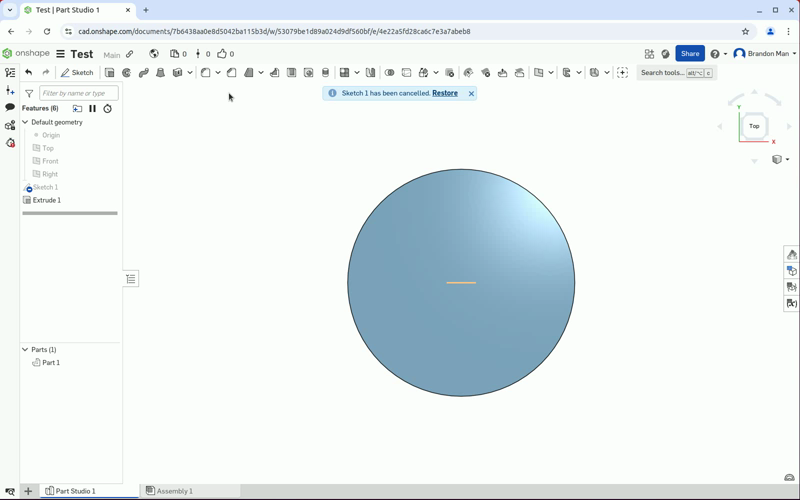
mouse_move(73, 352)
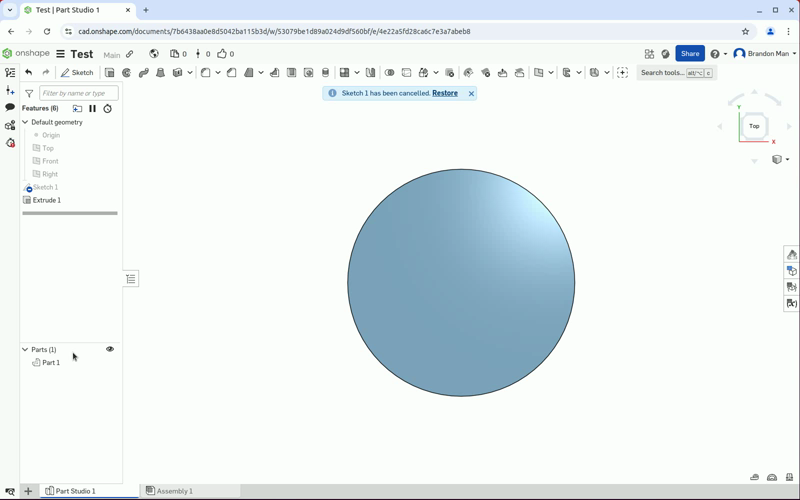
key(y)
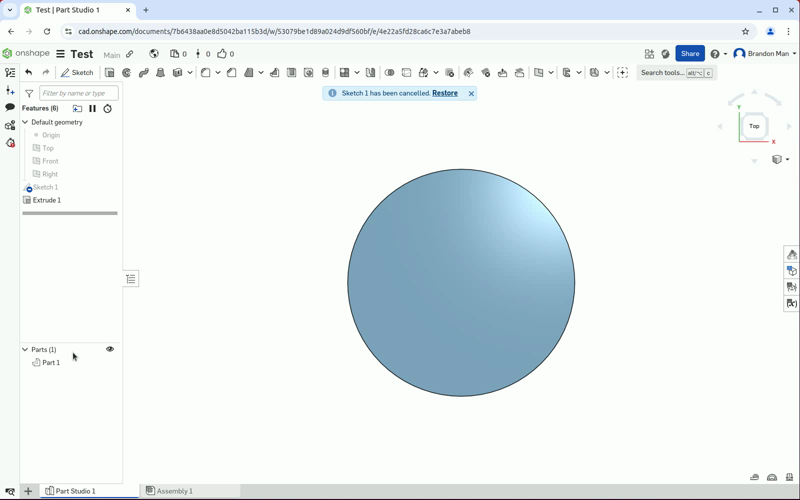
key(shift+p)
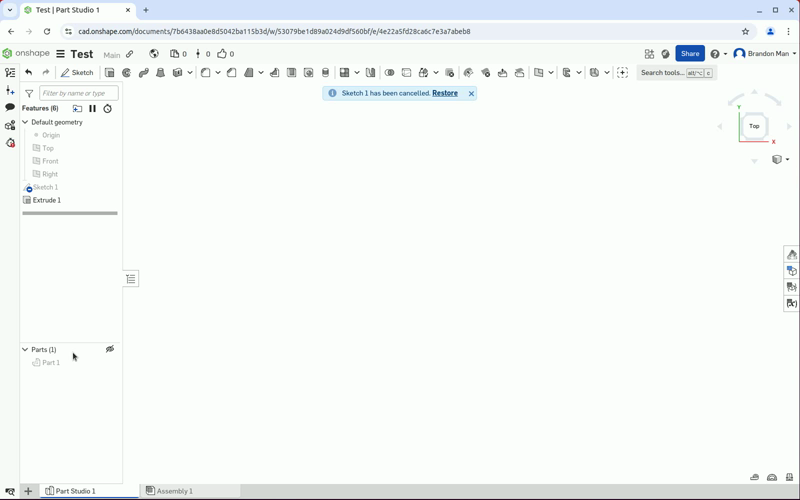
key(space)
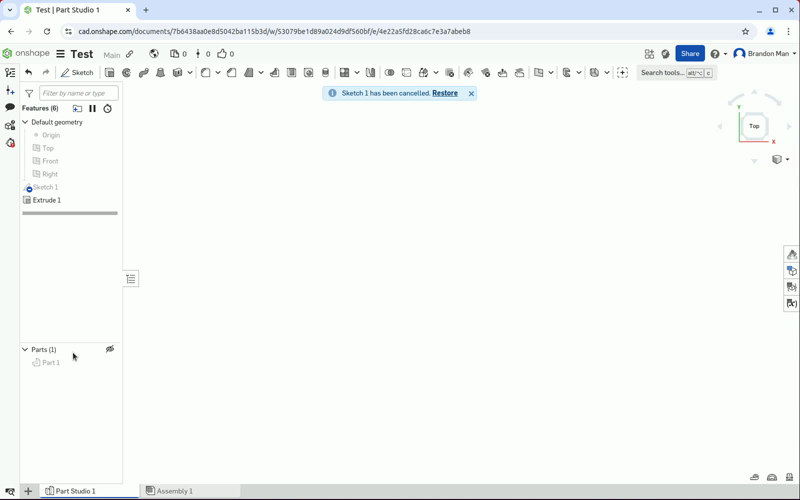
key_down(shift)
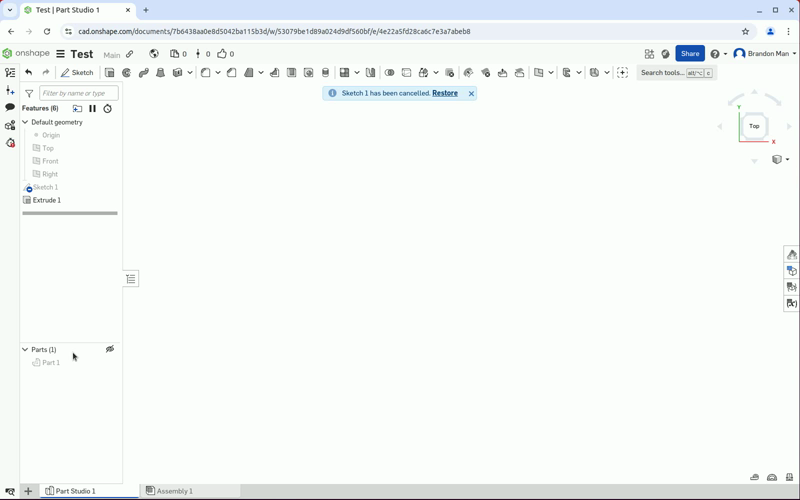
key(up)
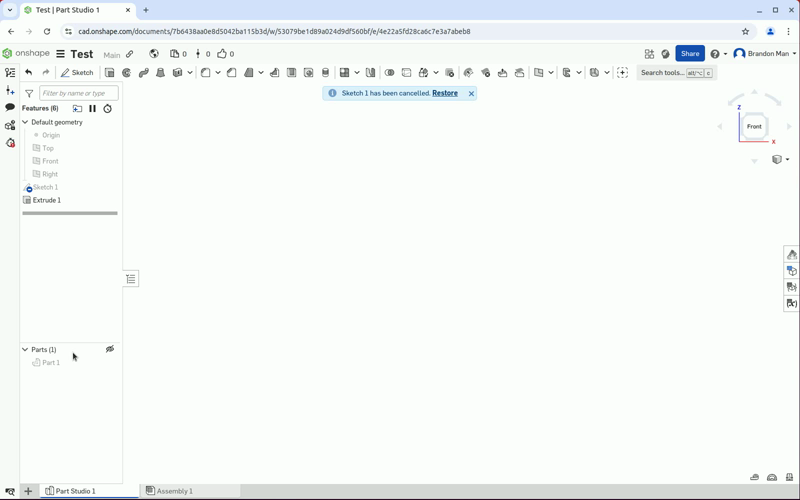
key_up(shift)
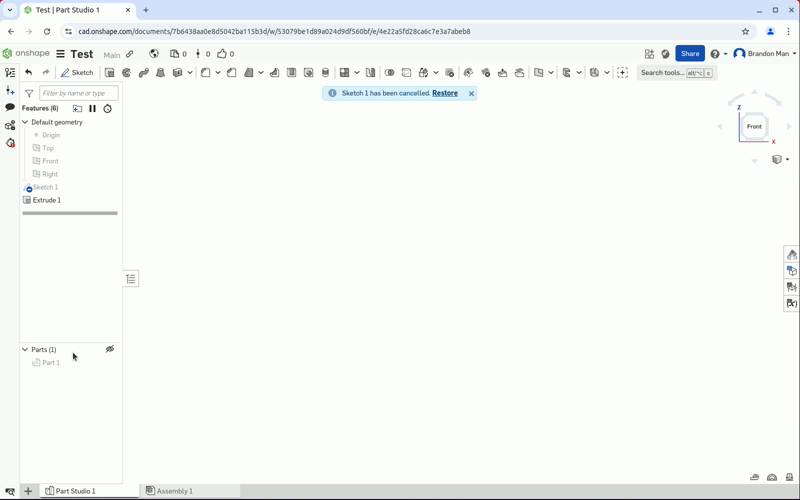
key(space)
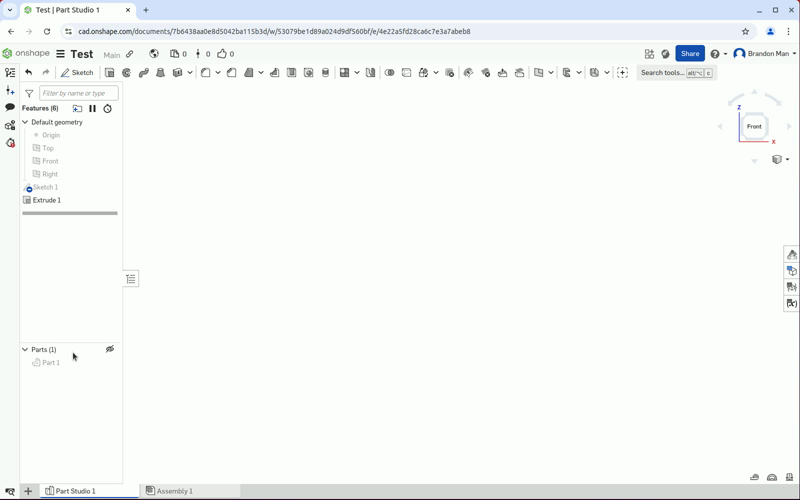
key_down(shift)
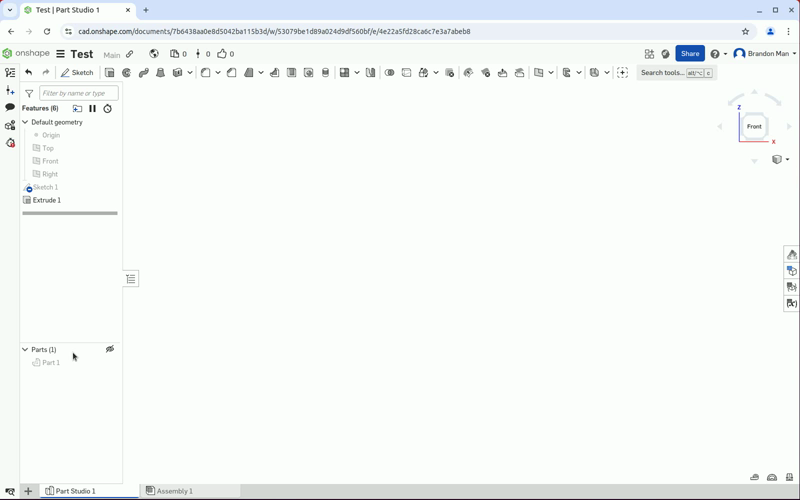
key(left)
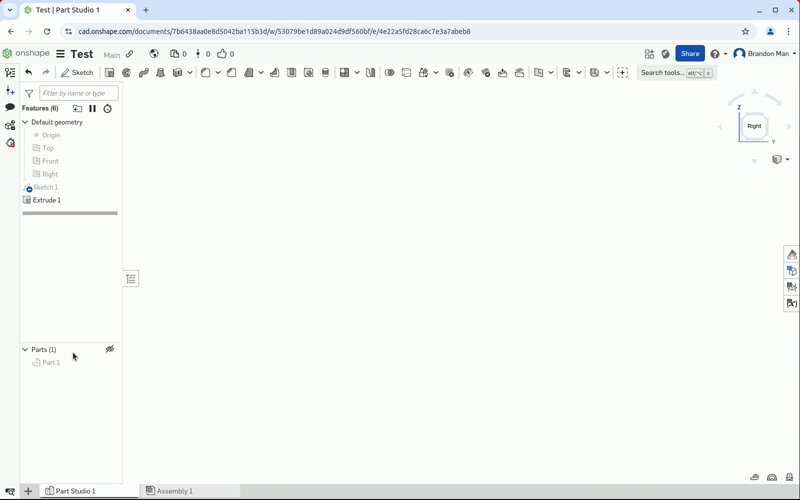
key_up(shift)
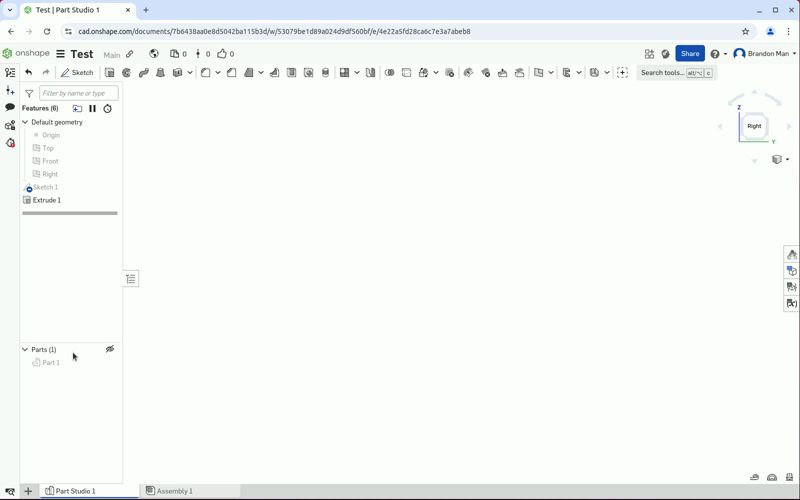
mouse_move(73, 352)
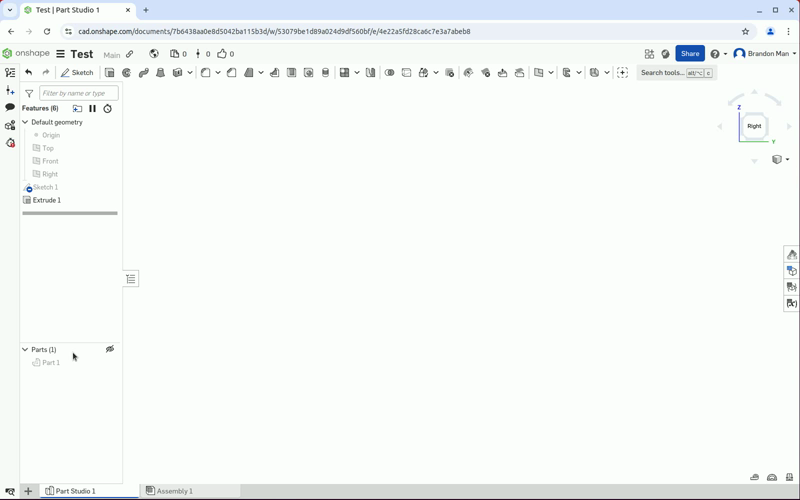
key(shift+y)
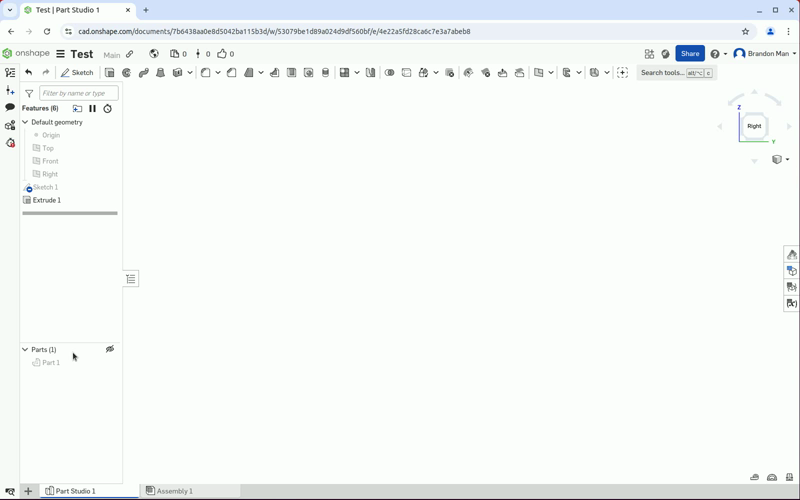
key(shift+s)
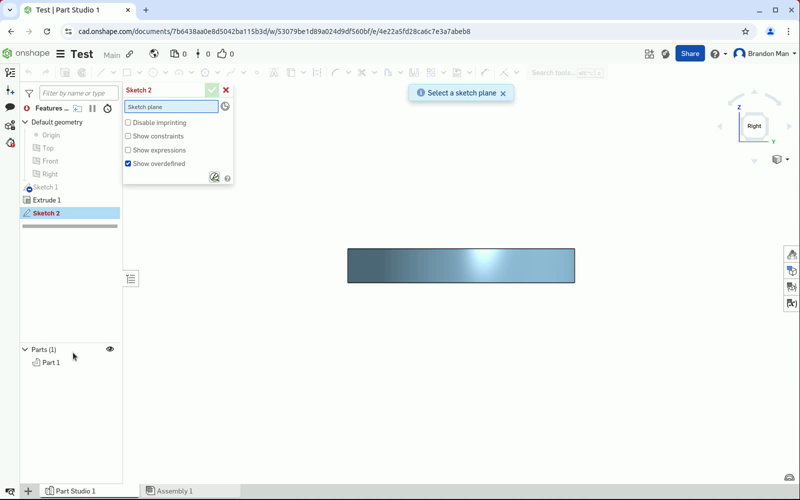
mouse_move(73, 176)
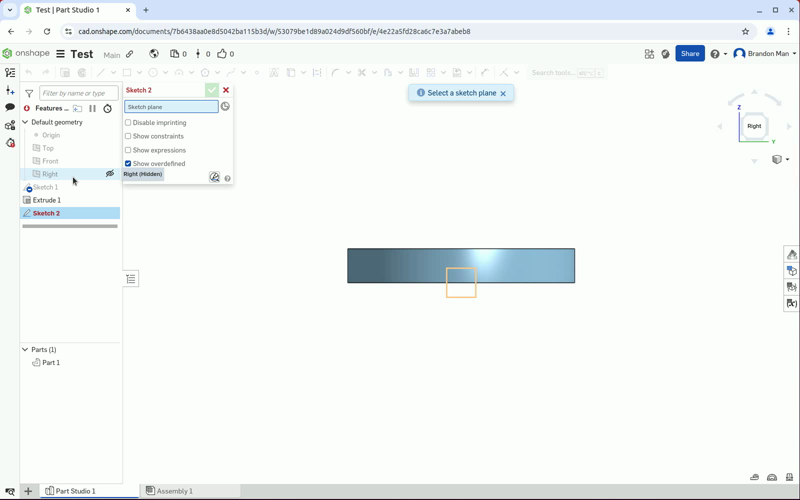
click(73, 176)
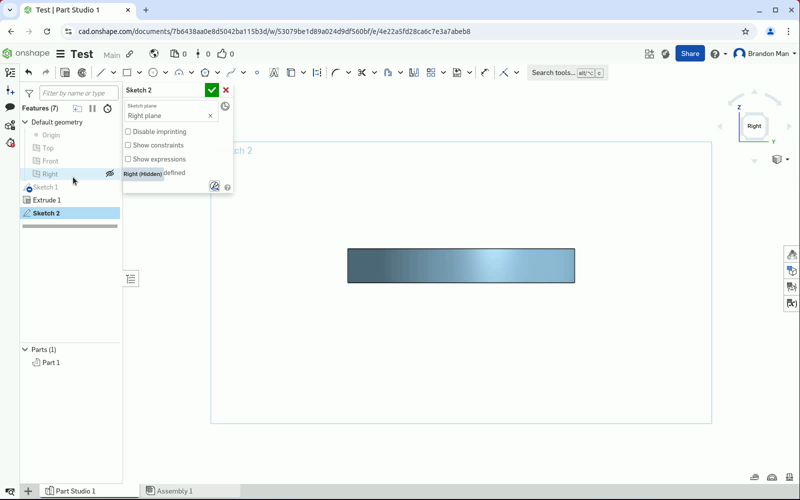
mouse_move(73, 352)
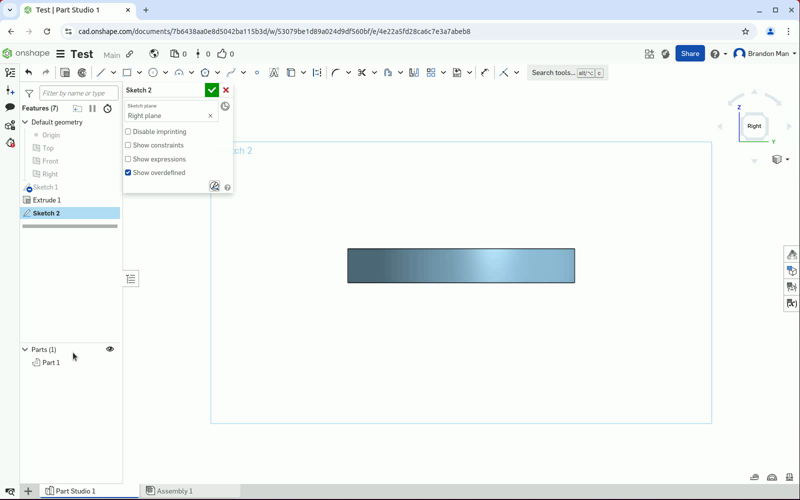
key(y)
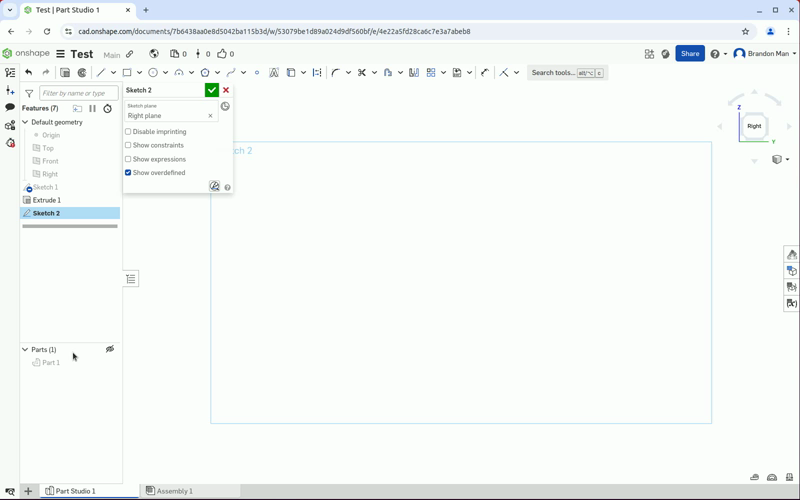
key(c)
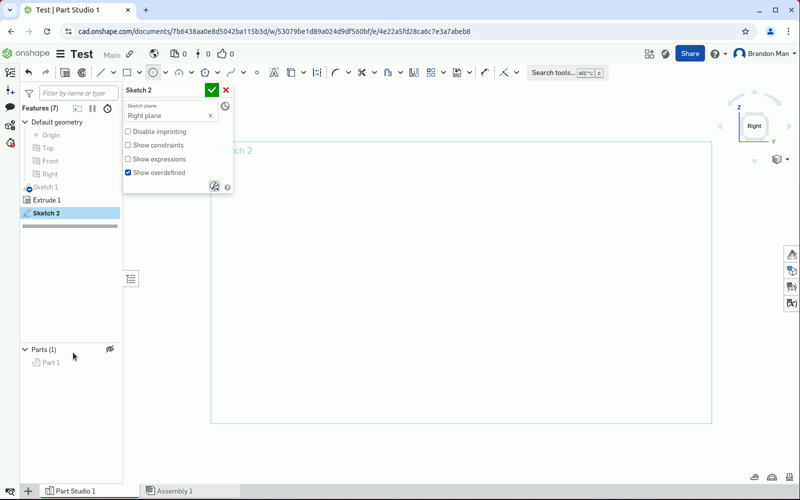
key_down(shift)
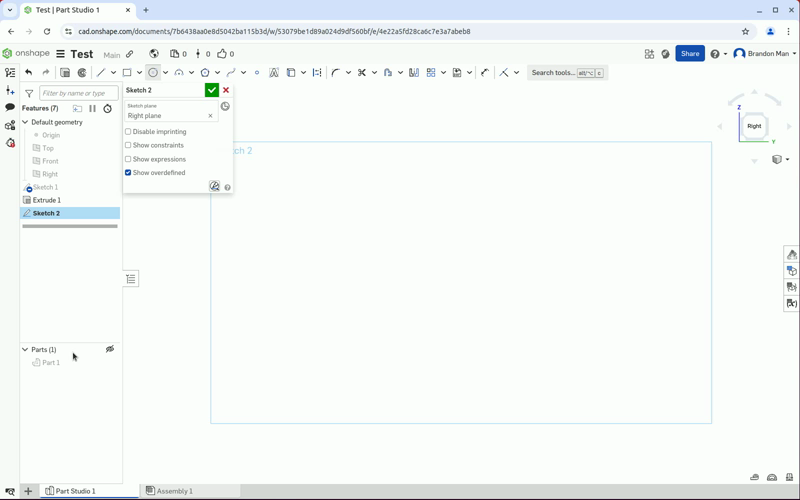
mouse_move(461, 249)
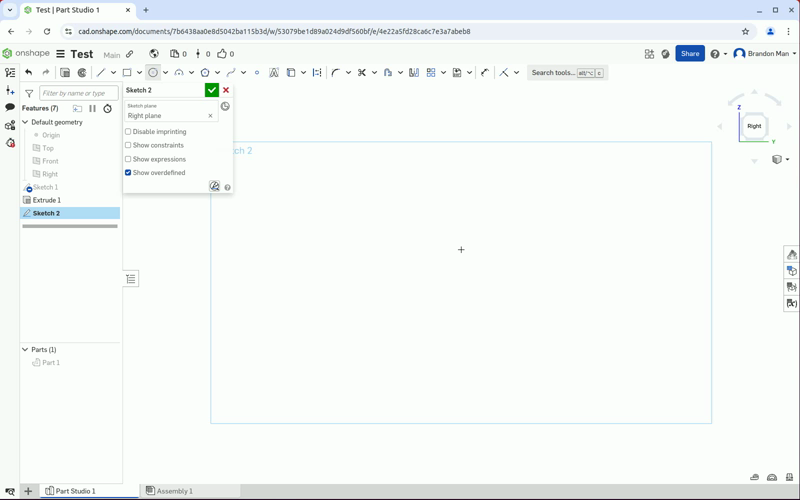
click(461, 249)
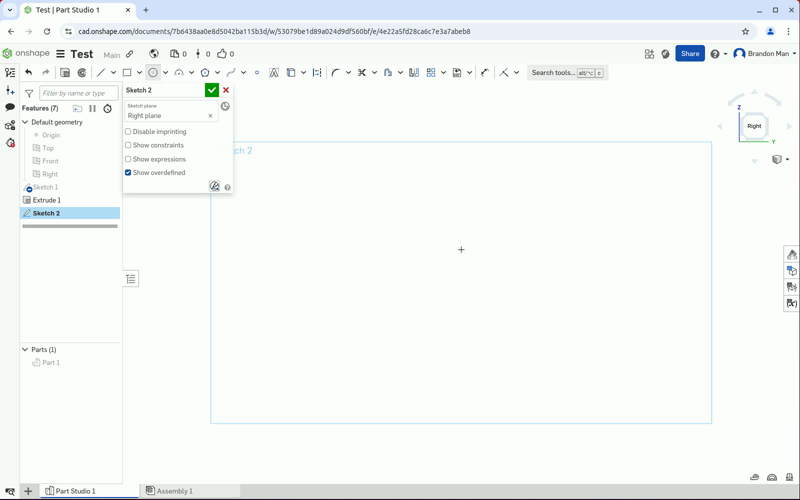
key_up(shift)
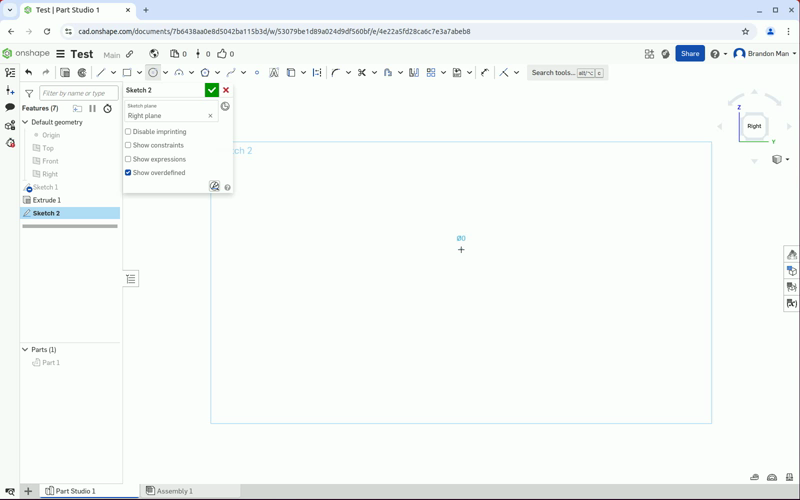
mouse_move(495, 249)
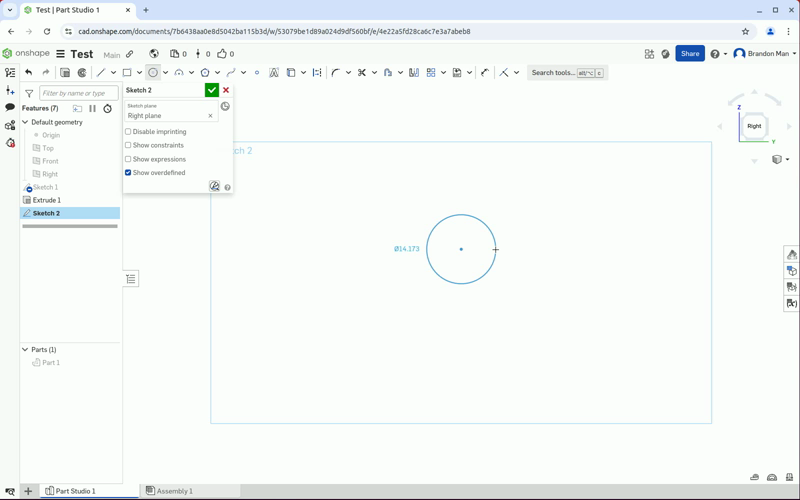
click(495, 249)
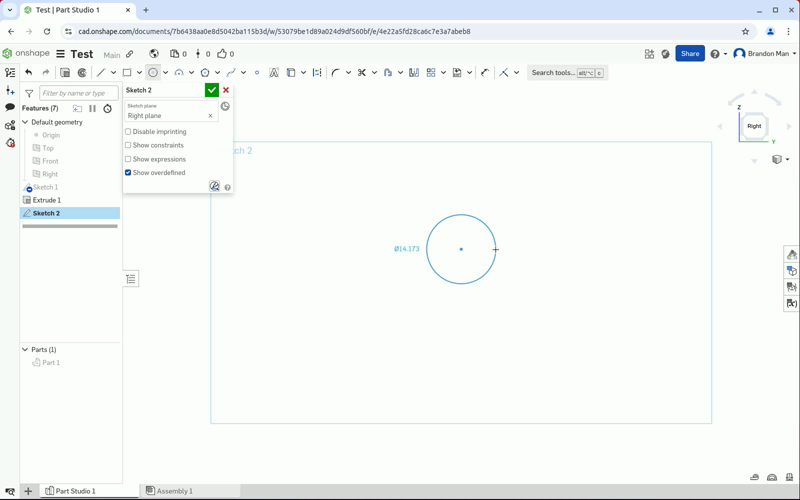
key(esc)
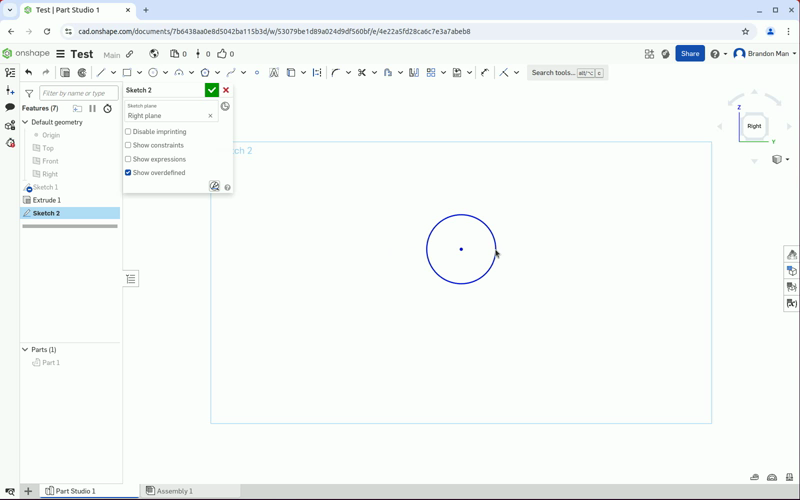
key(c)
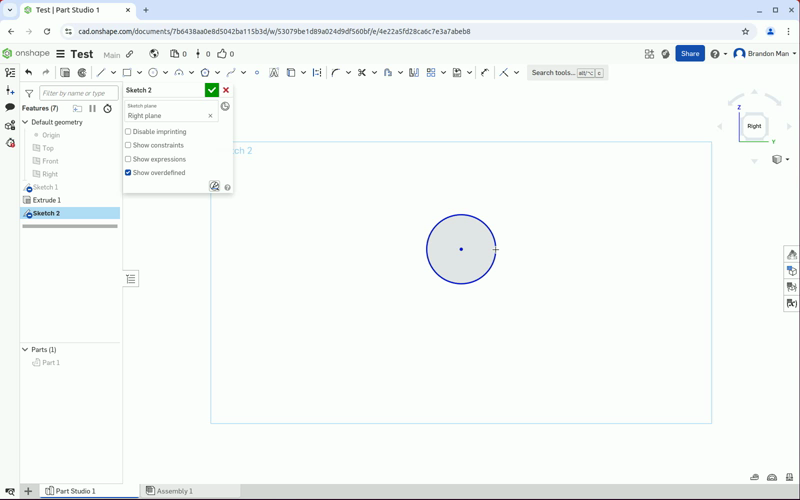
key_down(shift)
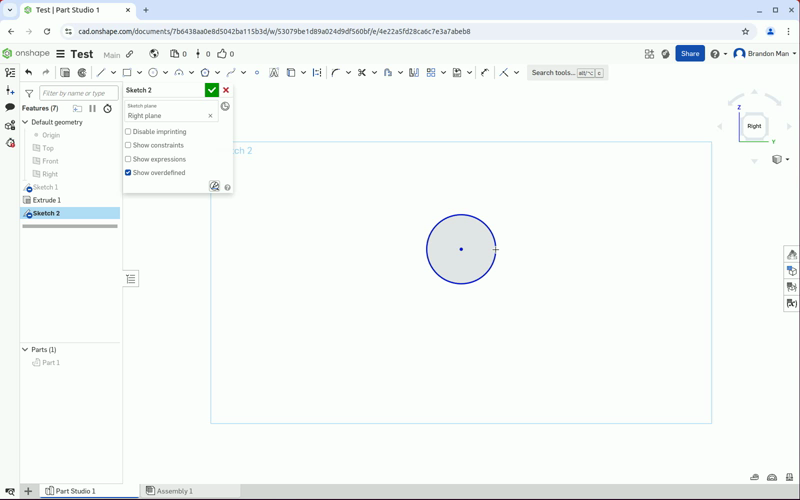
mouse_move(461, 231)
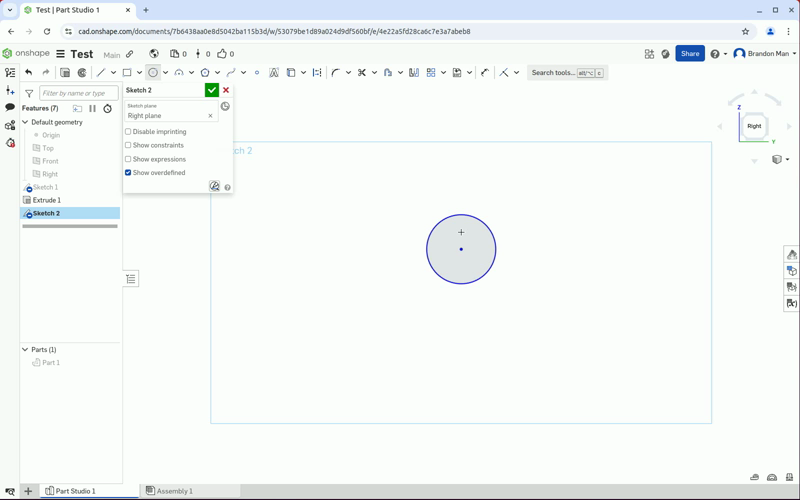
click(461, 231)
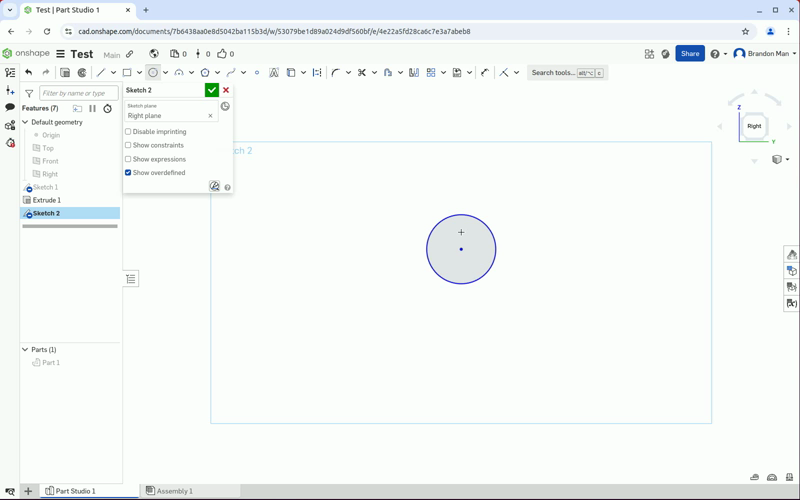
key_up(shift)
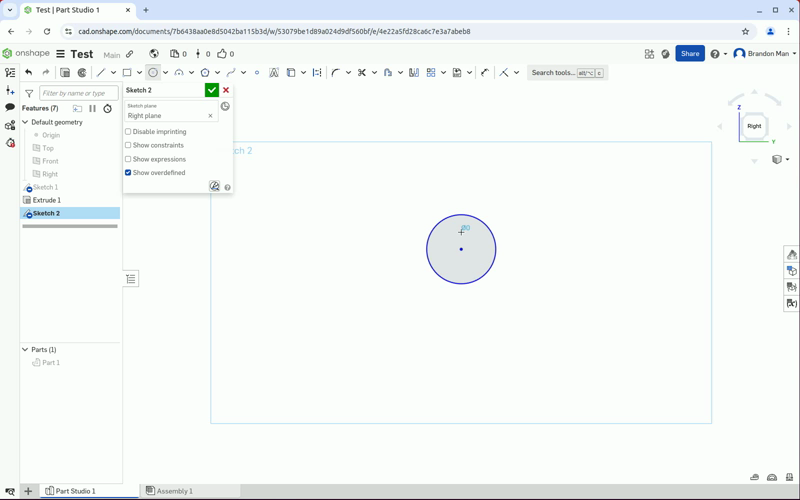
mouse_move(467, 231)
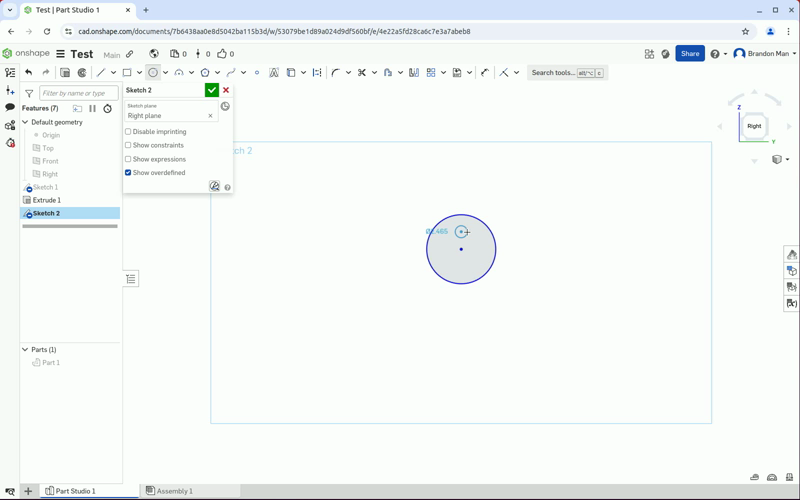
click(467, 231)
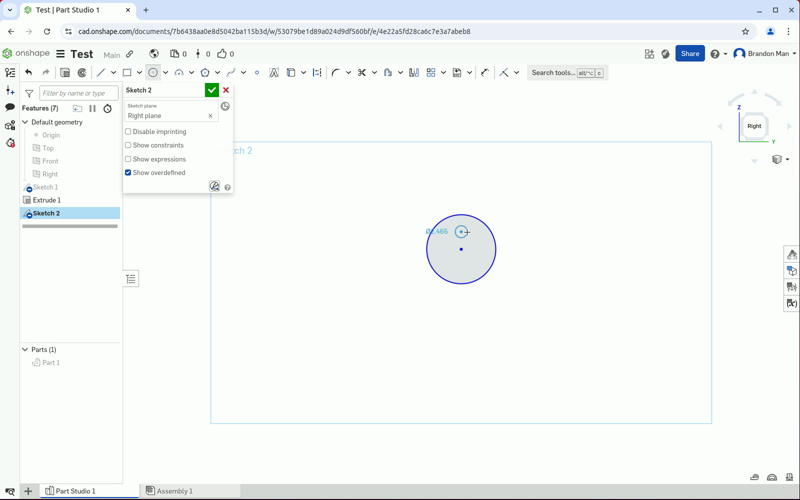
key(esc)
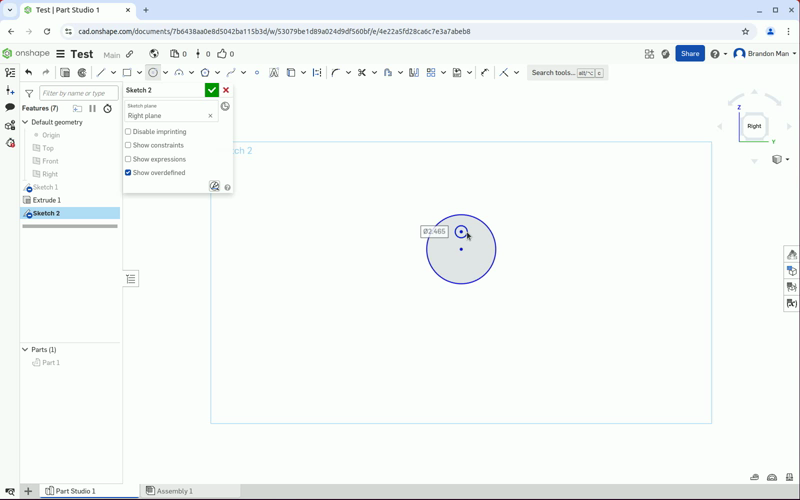
mouse_move(481, 257)
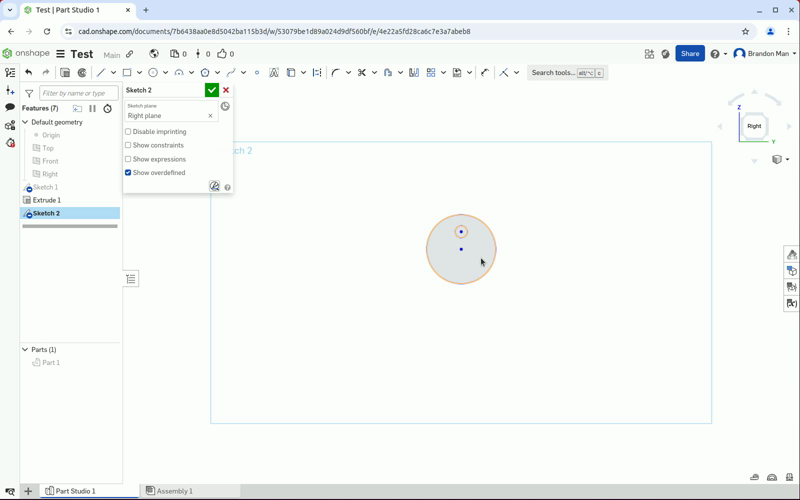
click(481, 257)
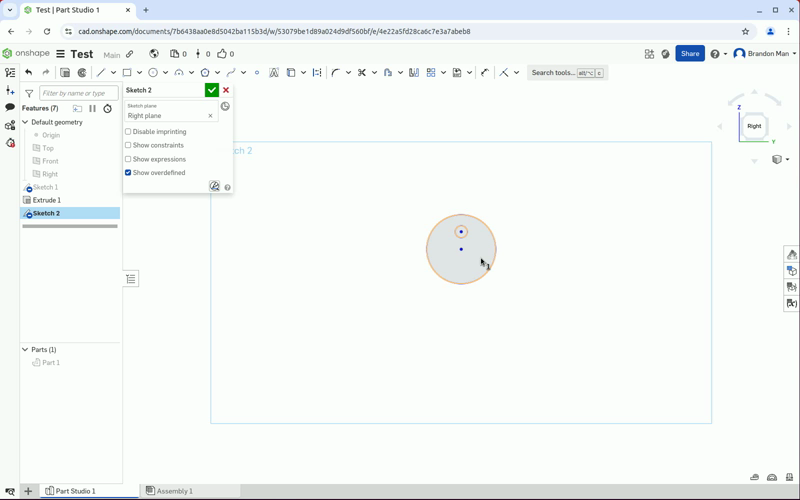
mouse_move(73, 352)
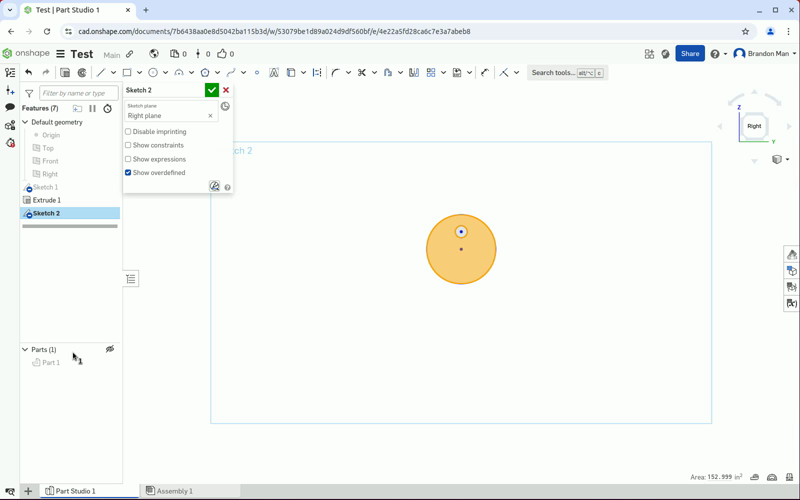
key(shift+y)
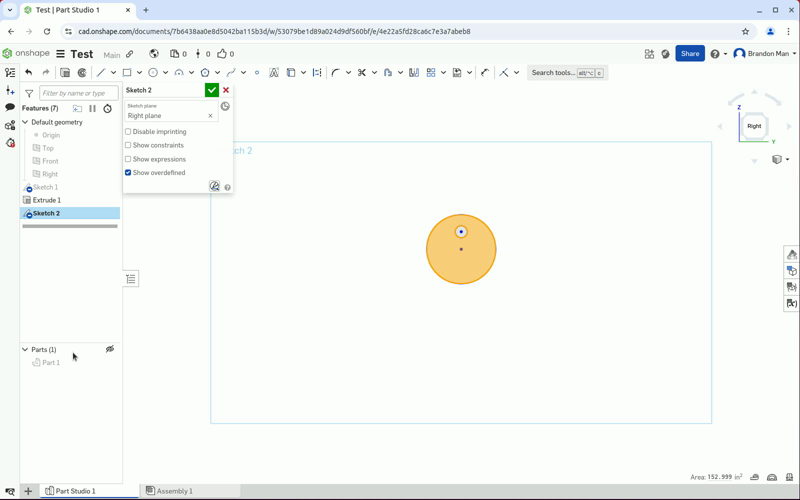
key(shift+e)
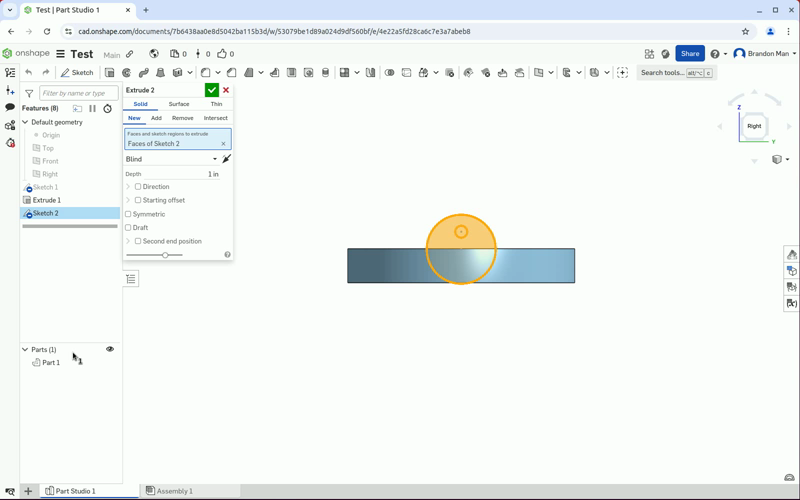
mouse_move(143, 106)
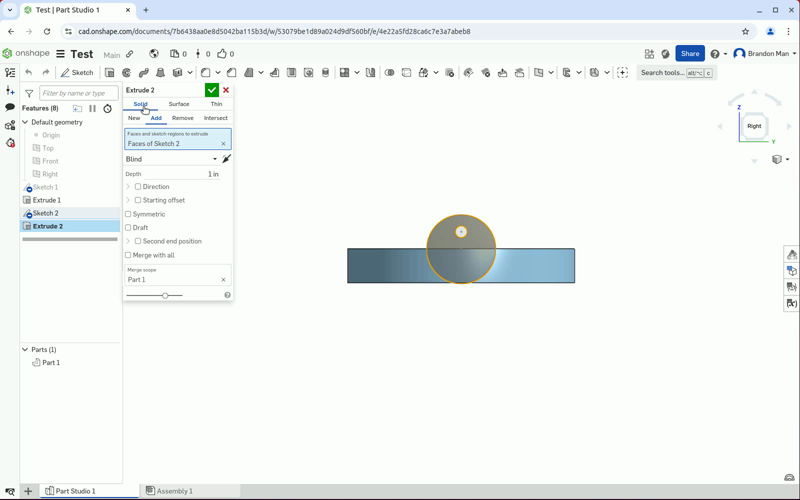
click(143, 106)
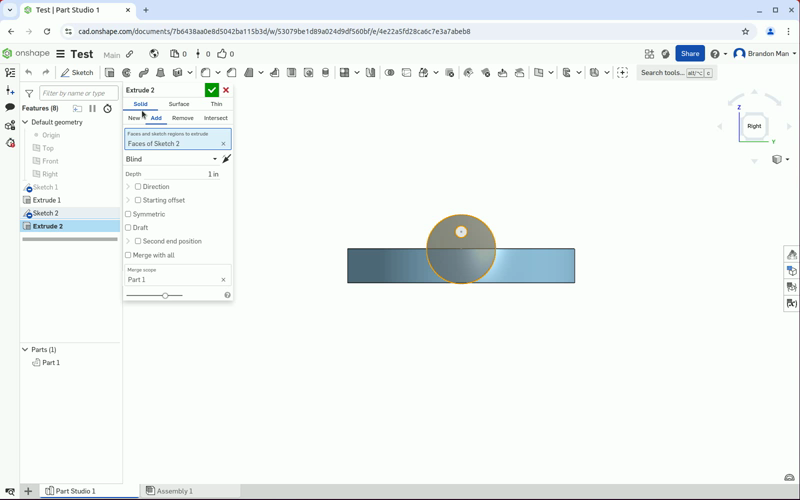
mouse_move(137, 120)
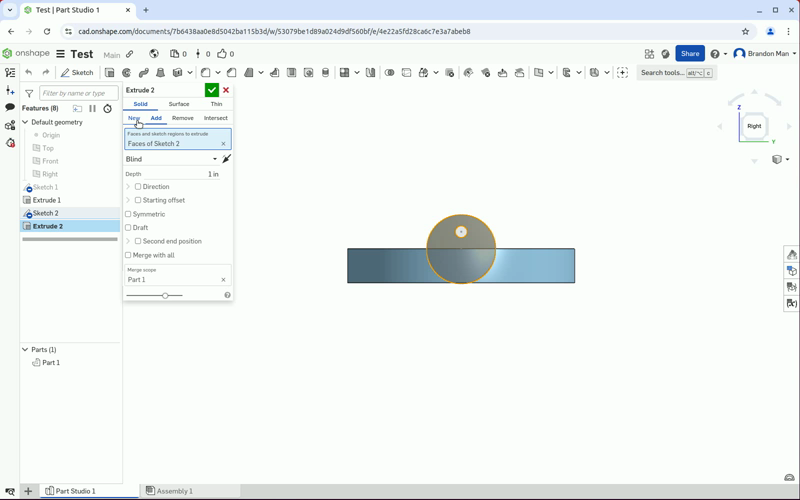
click(137, 120)
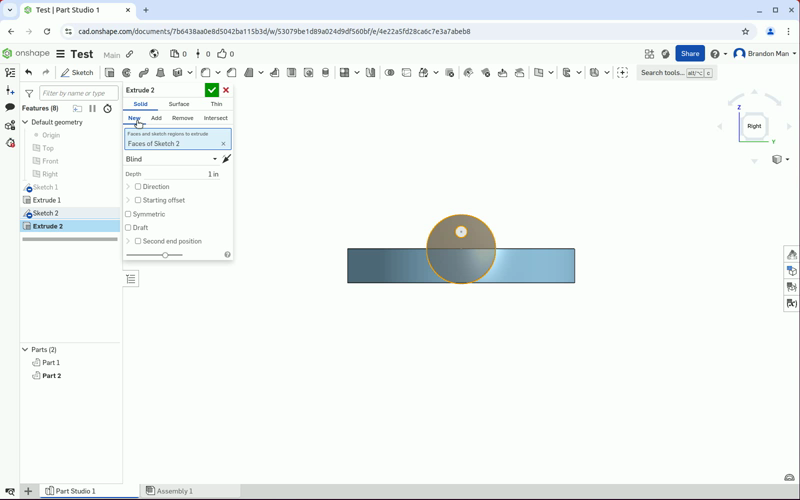
key(tab, 4)
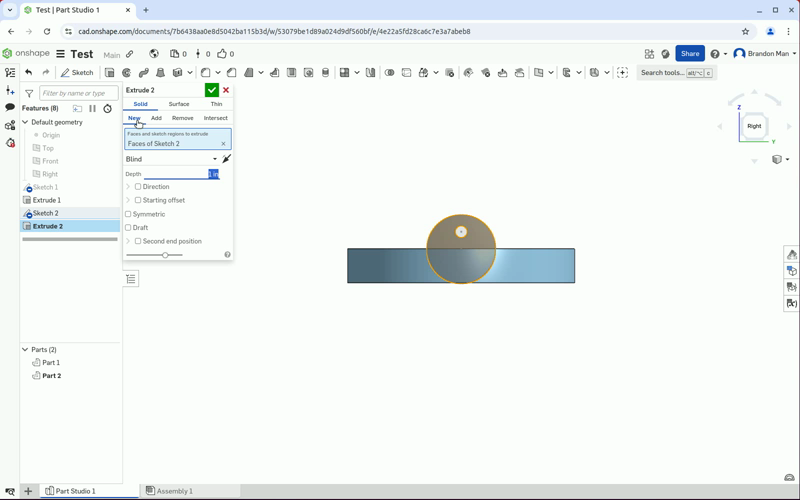
text(5.777)
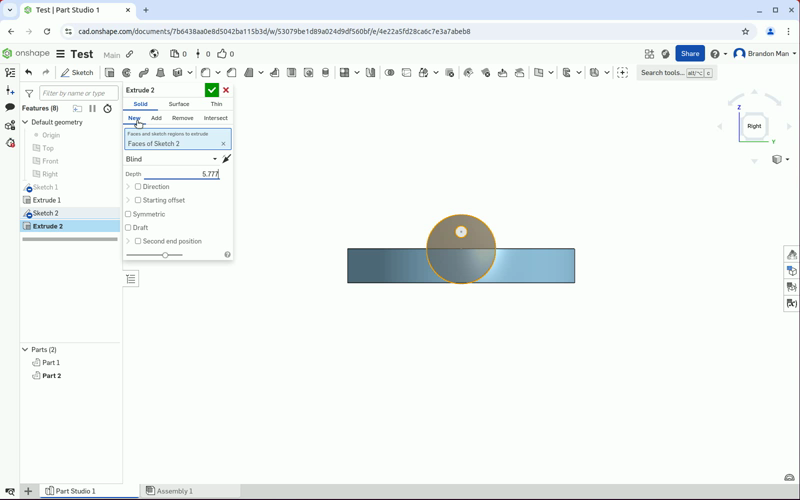
key(tab, 3)
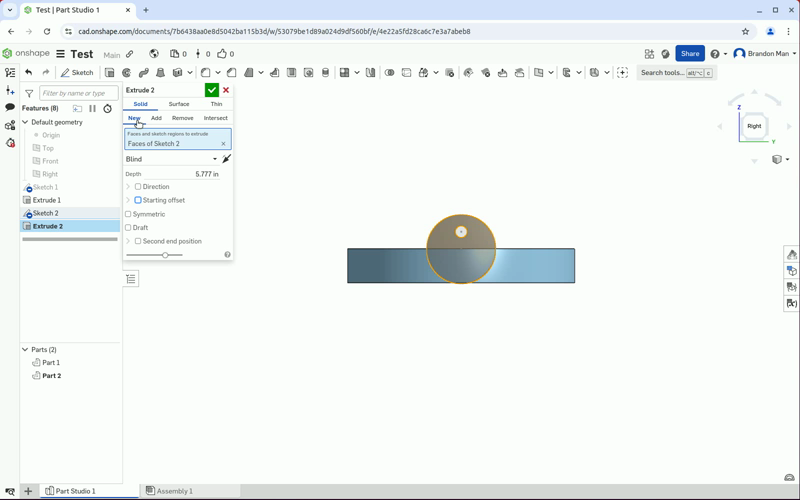
key(tab, 2)
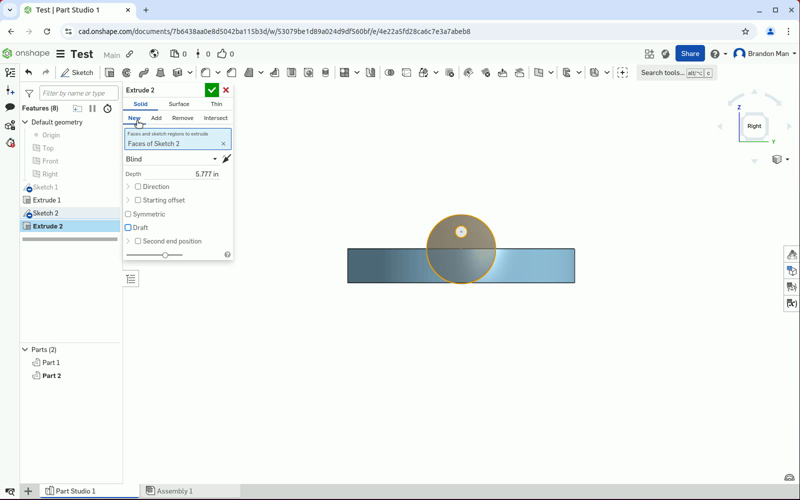
key(space)
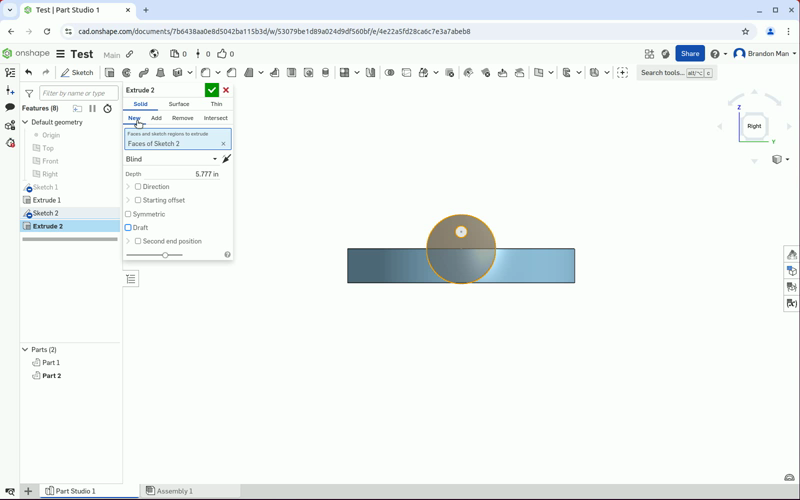
key(tab, 3)
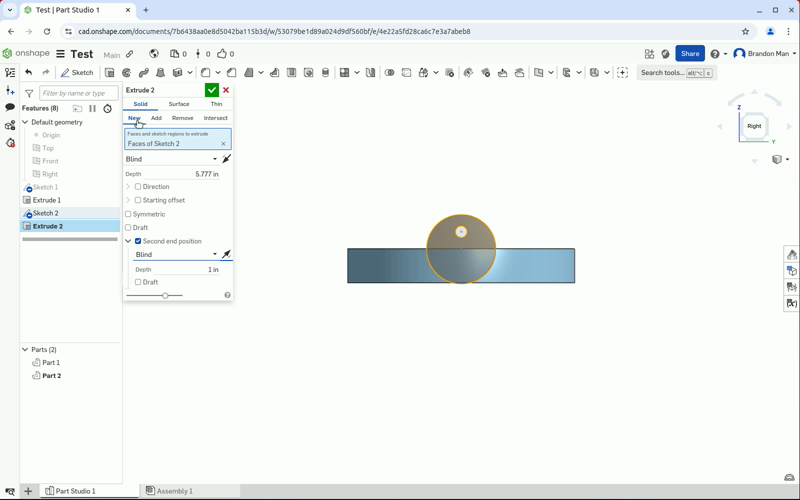
text(5.777)
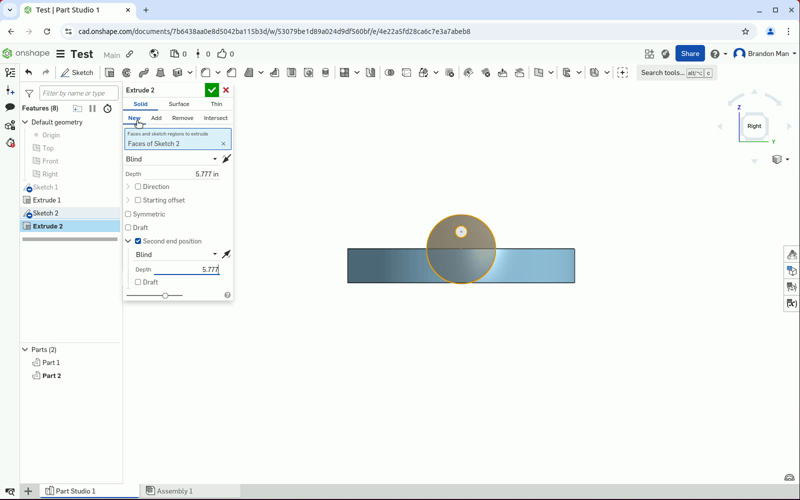
key(enter)
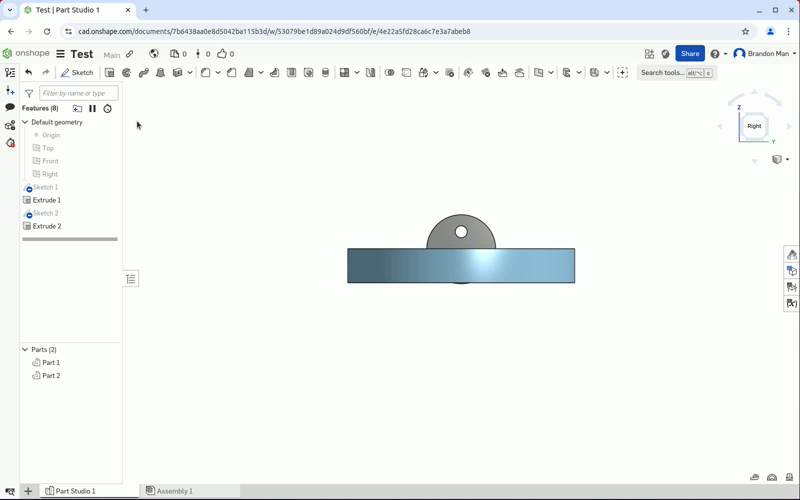
key(shift+h)
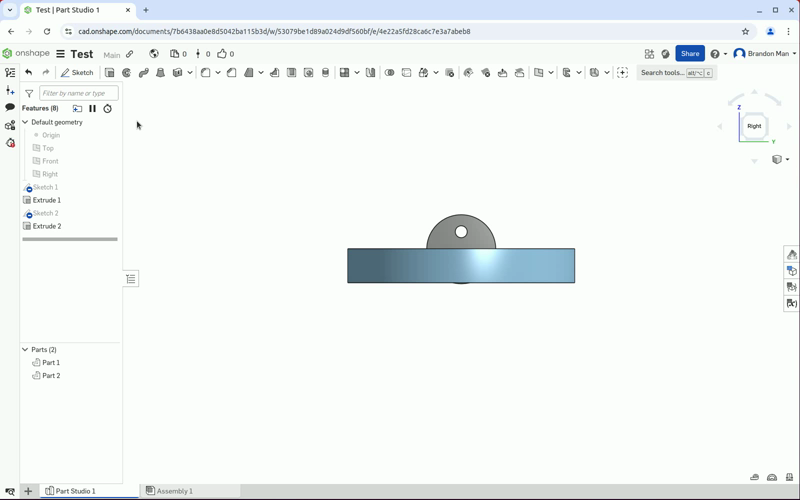
key(shift+h)
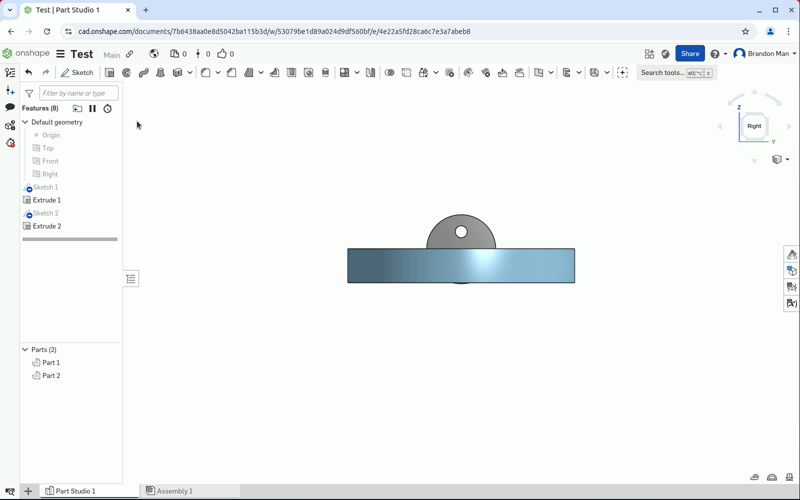
key(shift+7)
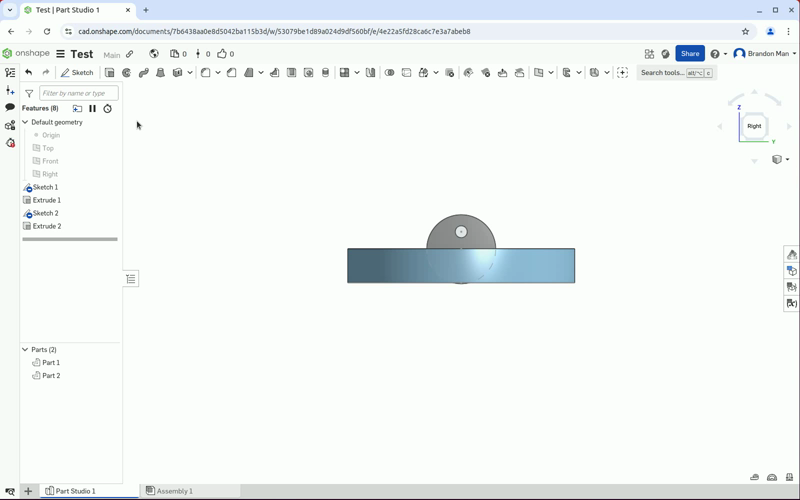
key(right, 2)
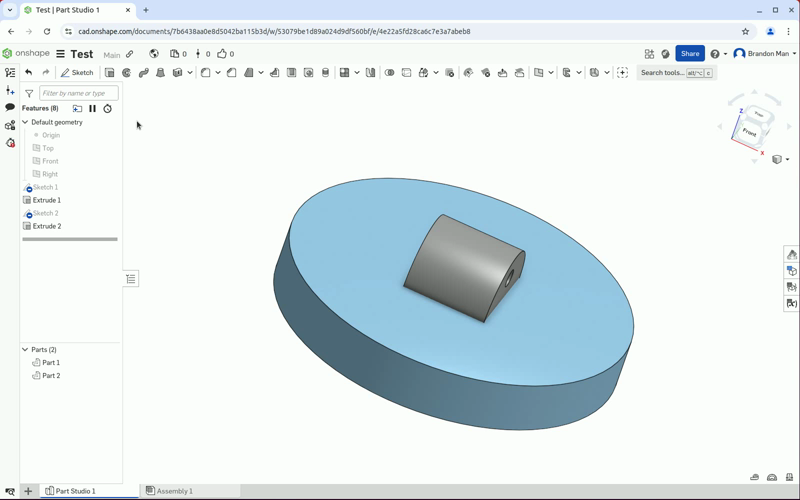
key(down, 2)
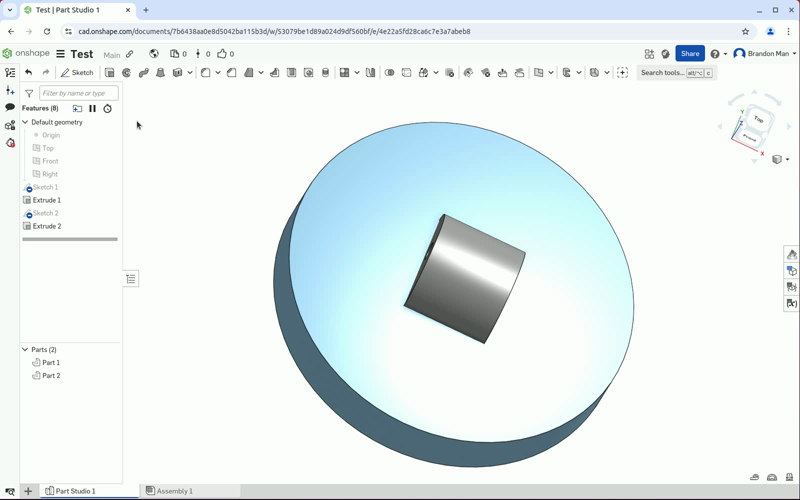
key(up, 2)
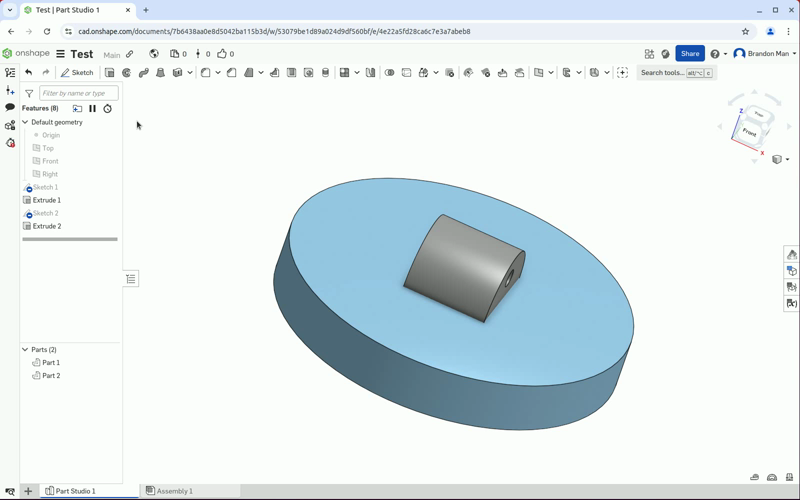
key(left, 2)
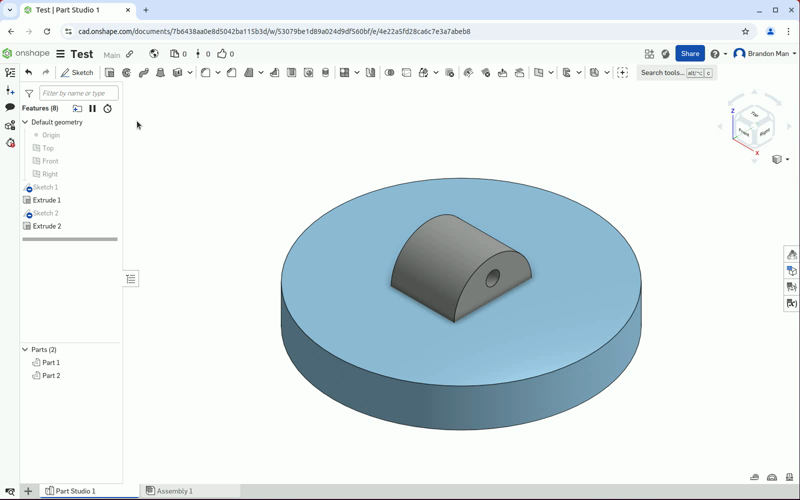
mouse_move(73, 189)
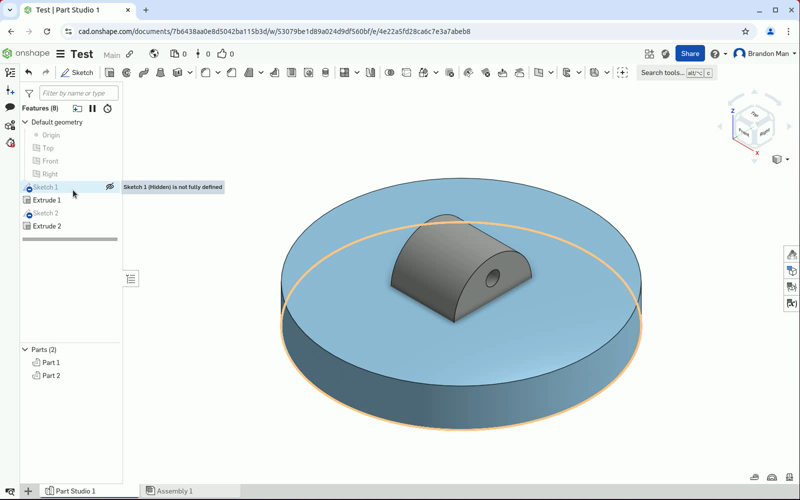
click(73, 189)